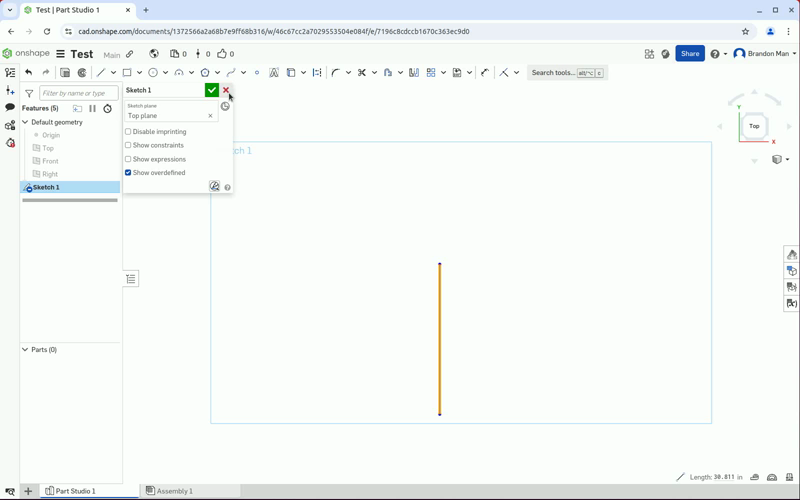
key(shift+h)
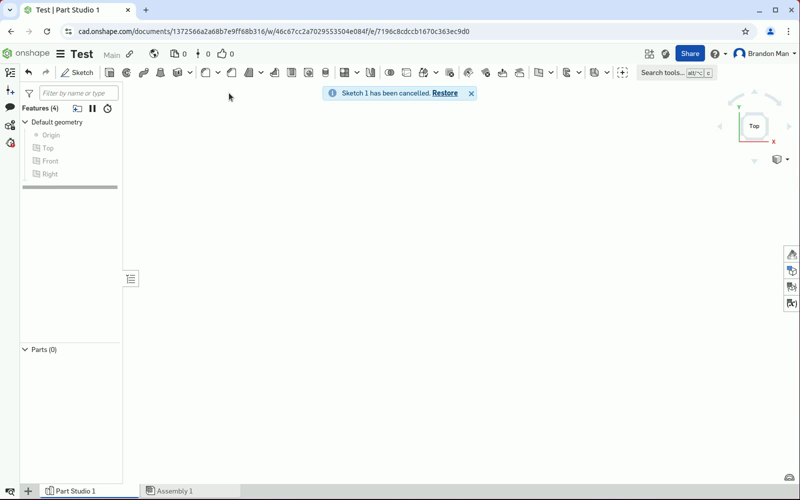
mouse_move(73, 352)
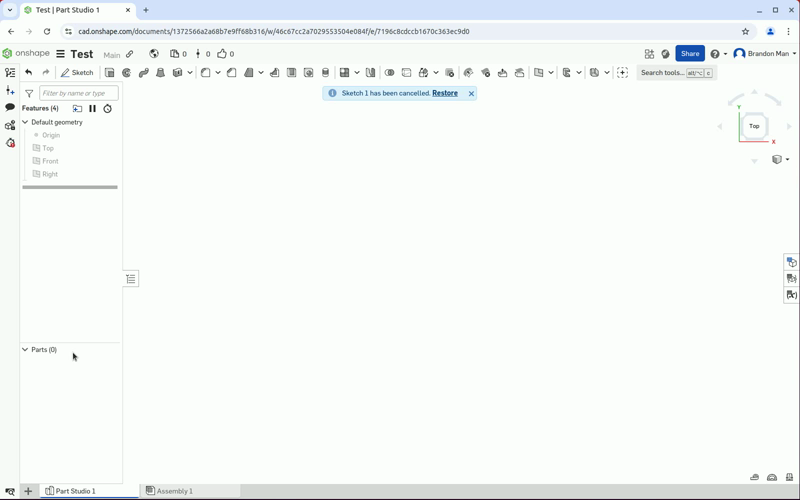
key(y)
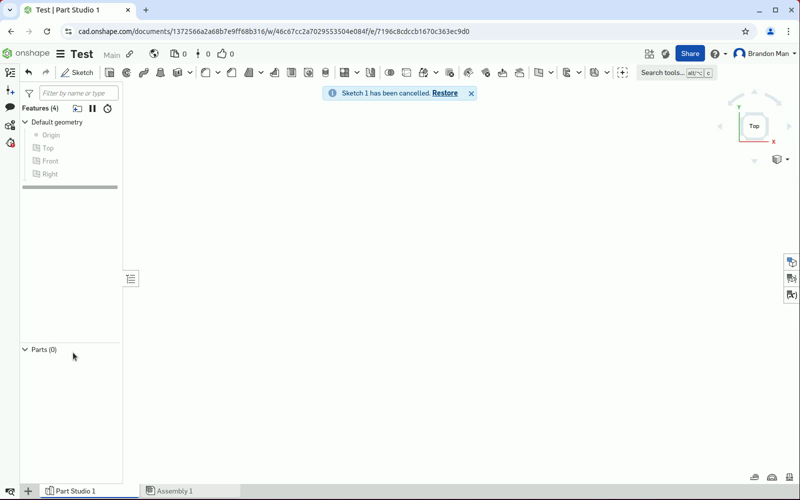
key(shift+p)
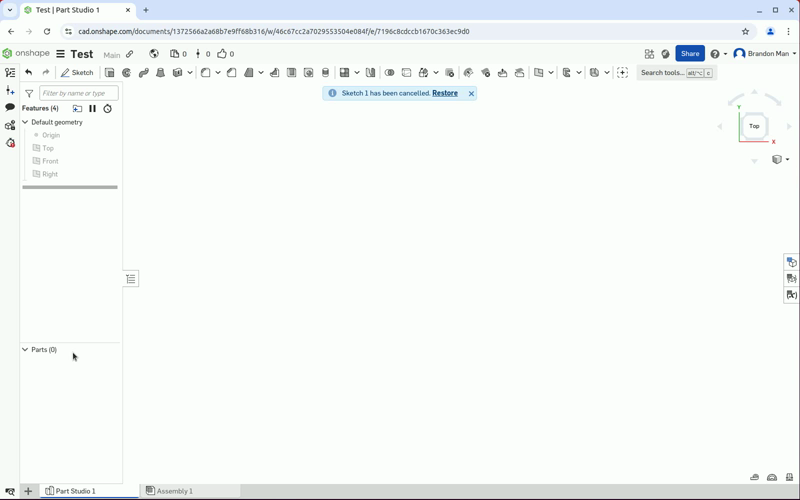
key(space)
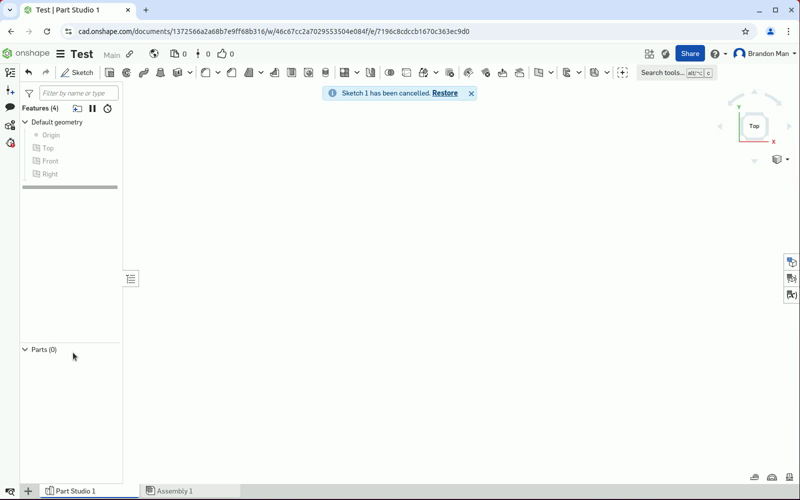
key_down(shift)
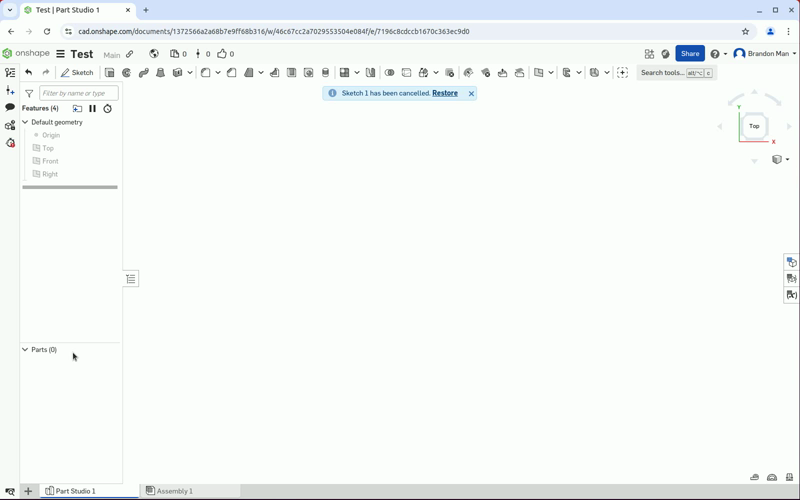
key(up)
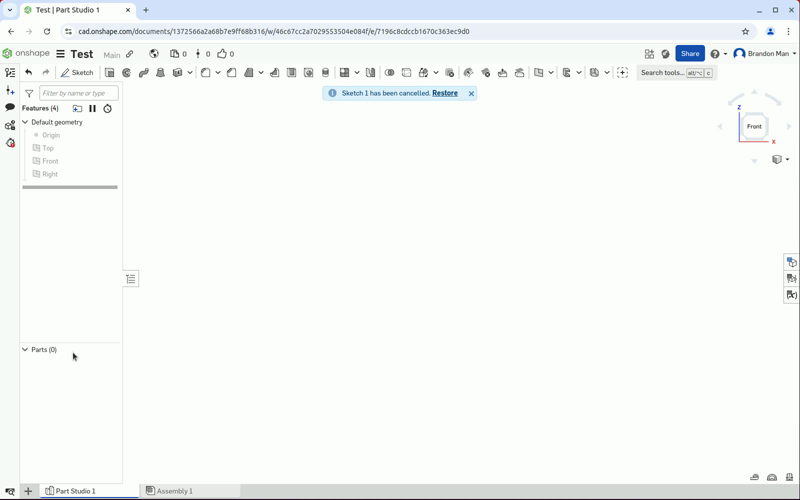
key_up(shift)
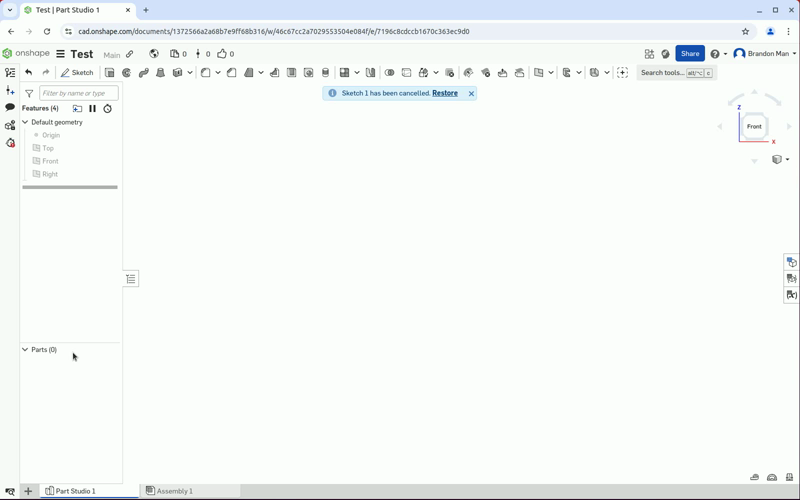
mouse_move(73, 352)
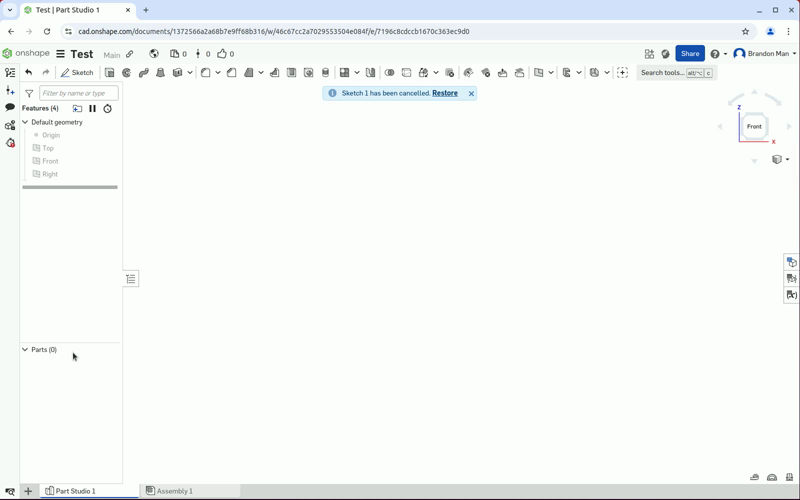
key(shift+y)
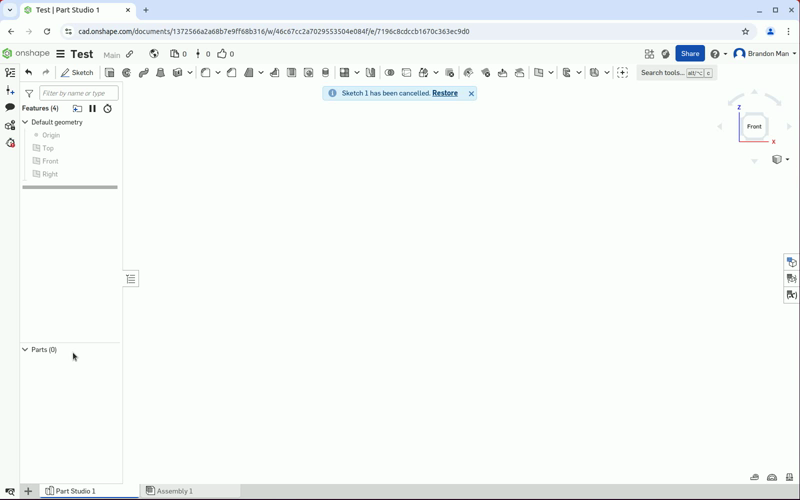
key(shift+s)
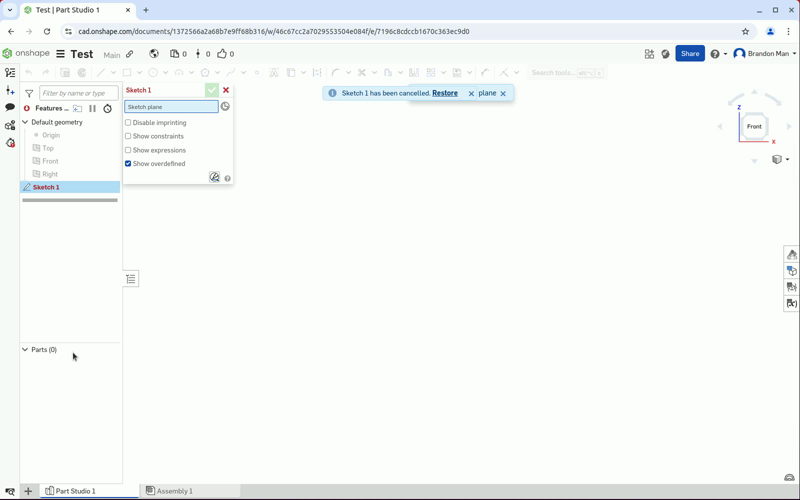
mouse_move(73, 163)
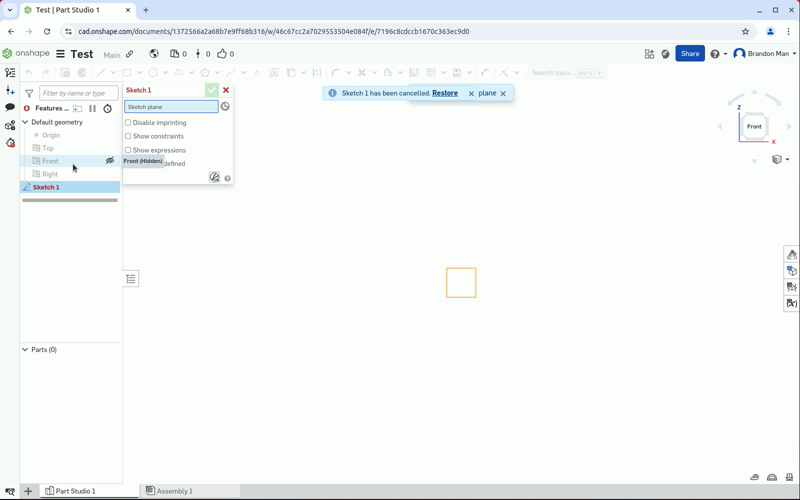
click(73, 163)
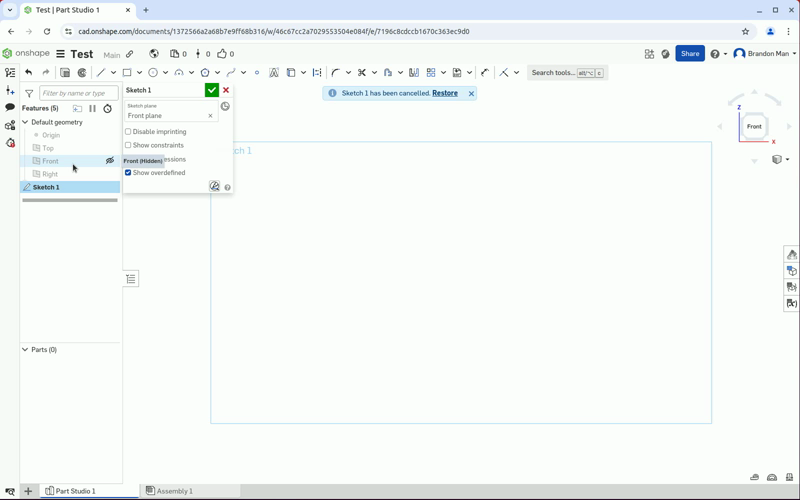
mouse_move(73, 352)
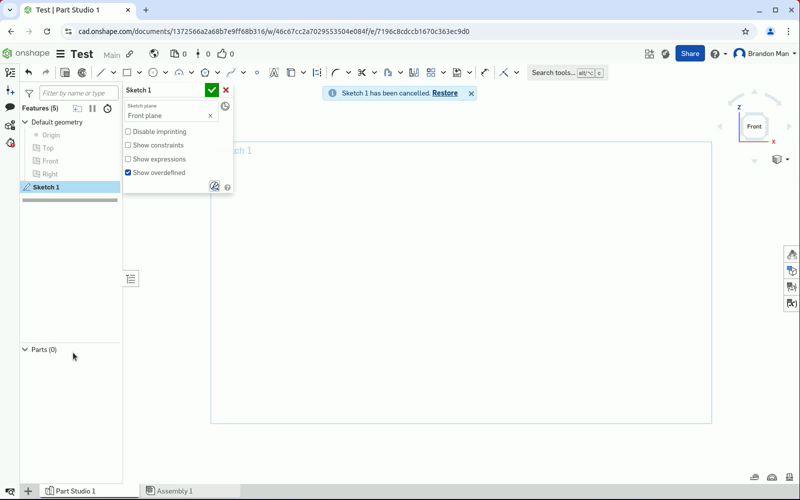
key(y)
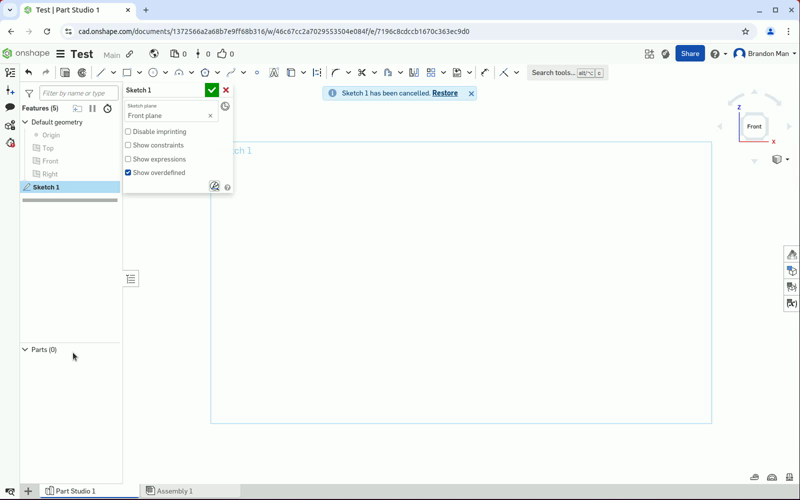
key(c)
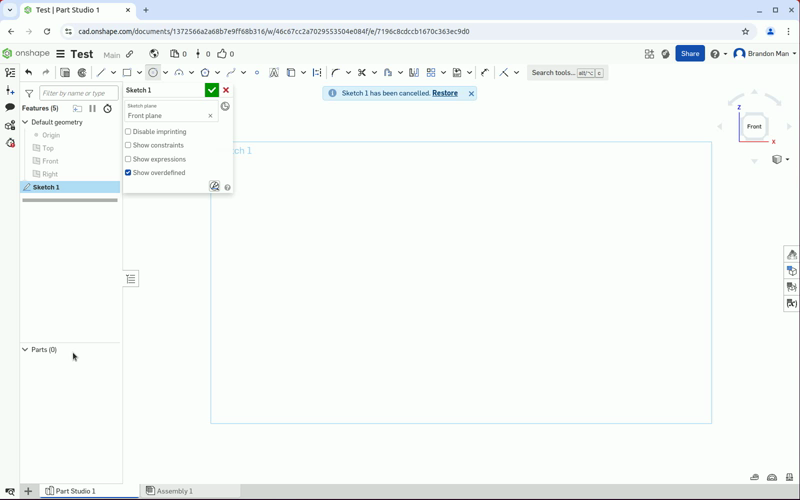
key_down(shift)
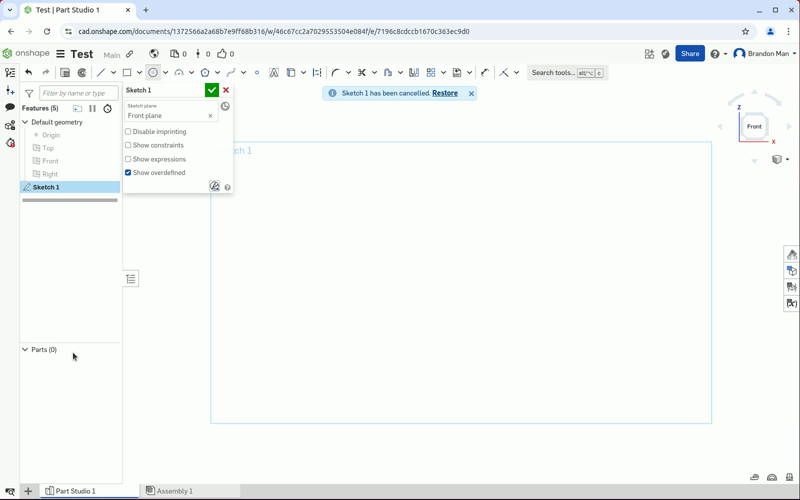
mouse_move(461, 282)
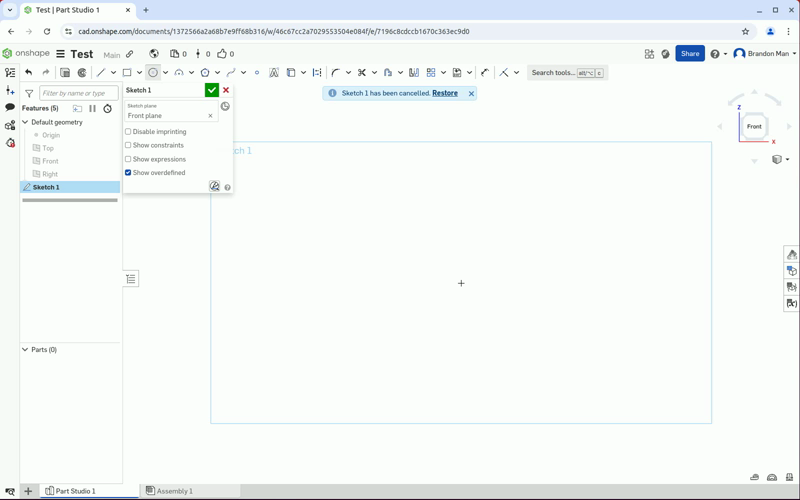
click(461, 282)
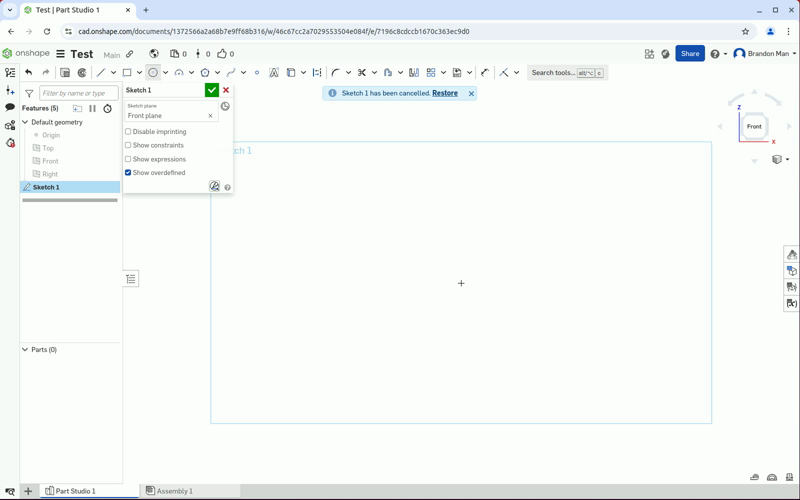
key_up(shift)
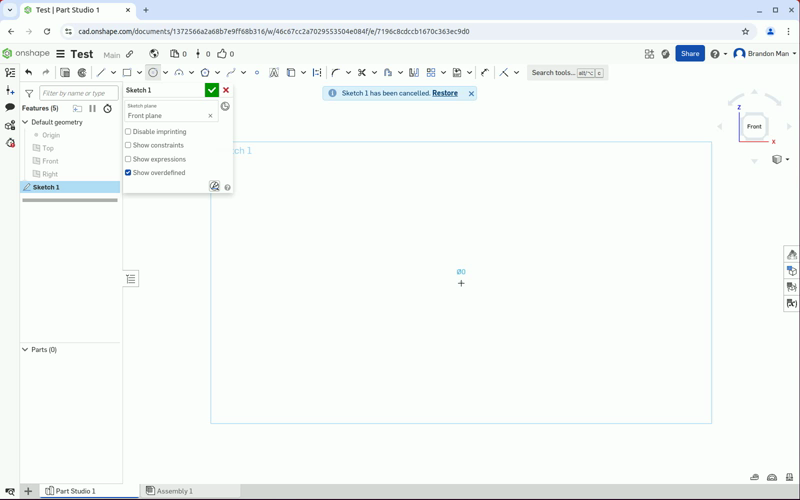
mouse_move(497, 282)
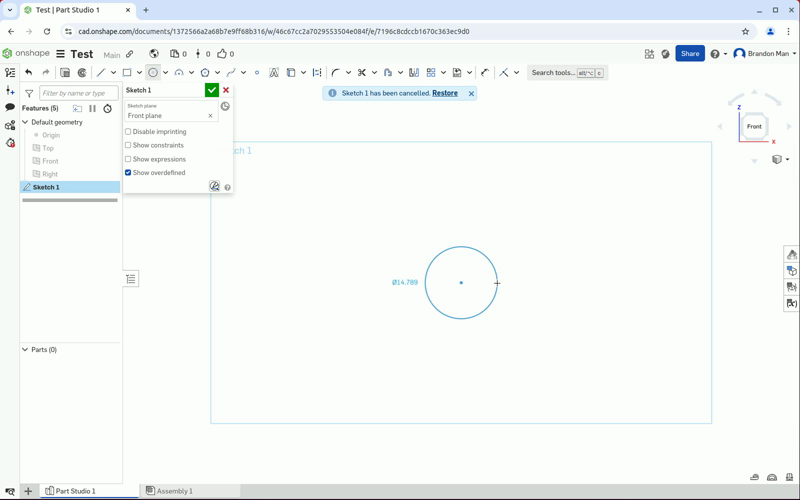
click(497, 282)
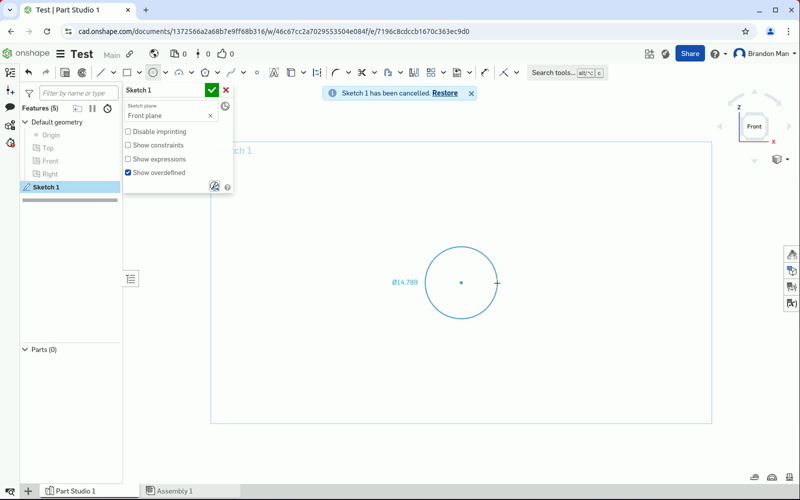
key(esc)
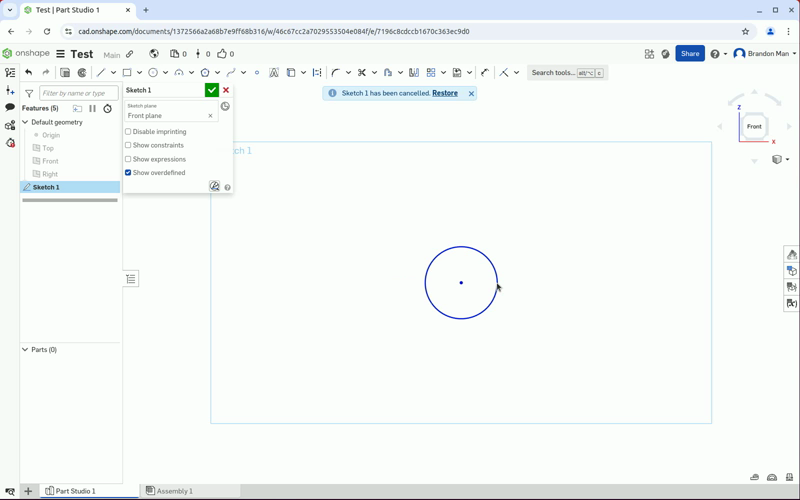
key(c)
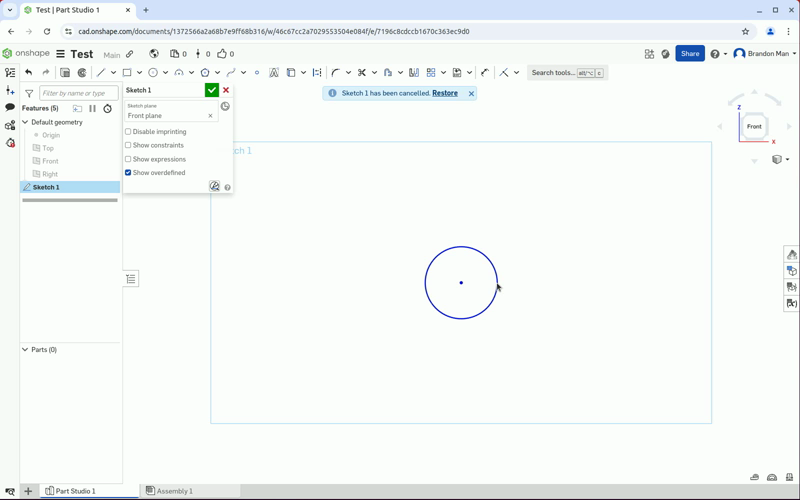
key_down(shift)
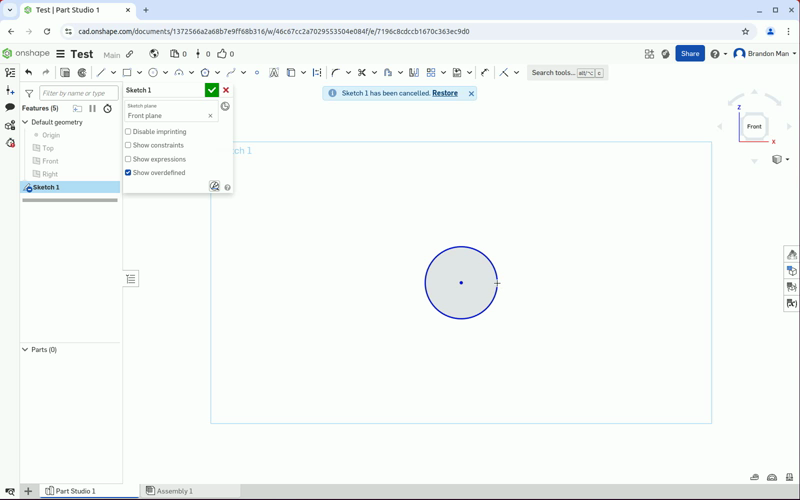
mouse_move(461, 282)
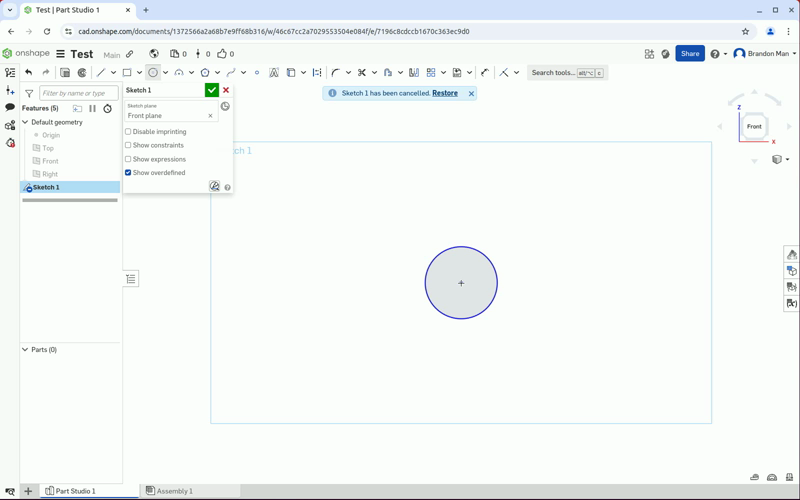
click(461, 282)
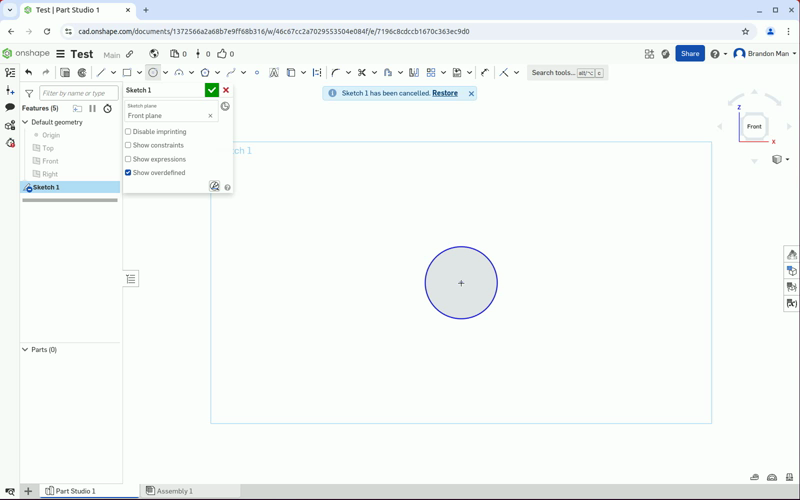
key_up(shift)
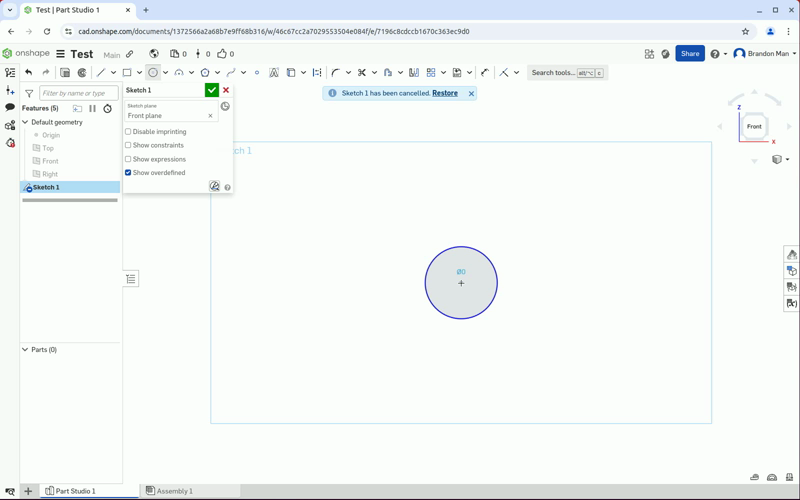
mouse_move(479, 282)
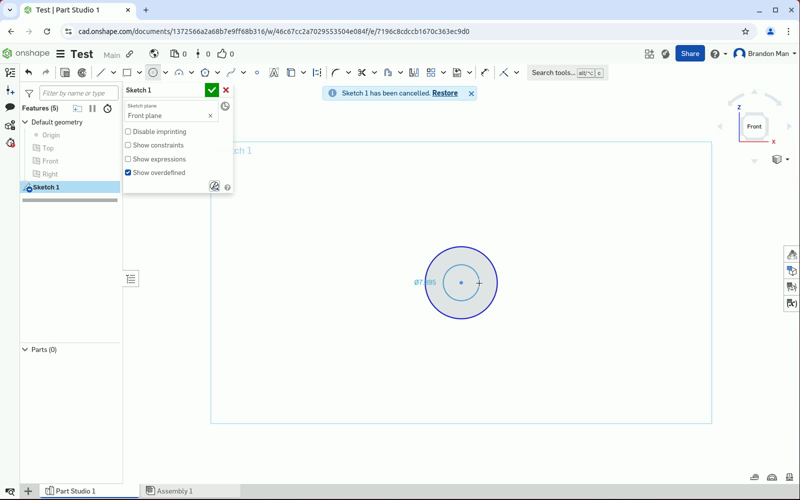
click(479, 282)
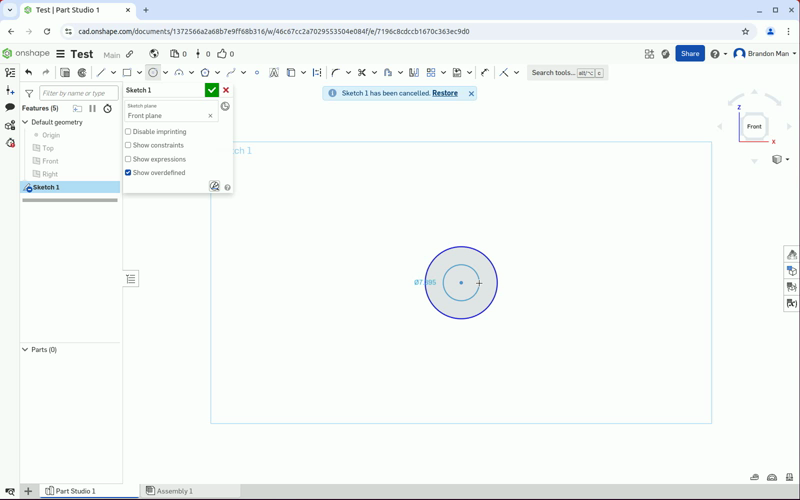
key(esc)
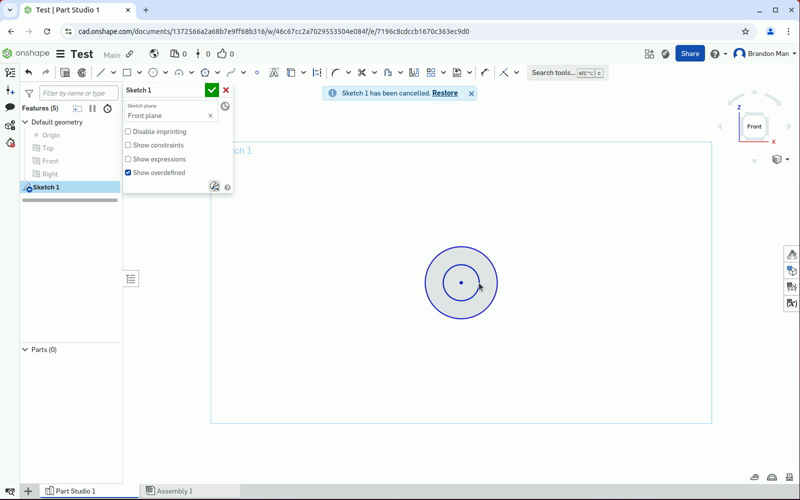
mouse_move(474, 302)
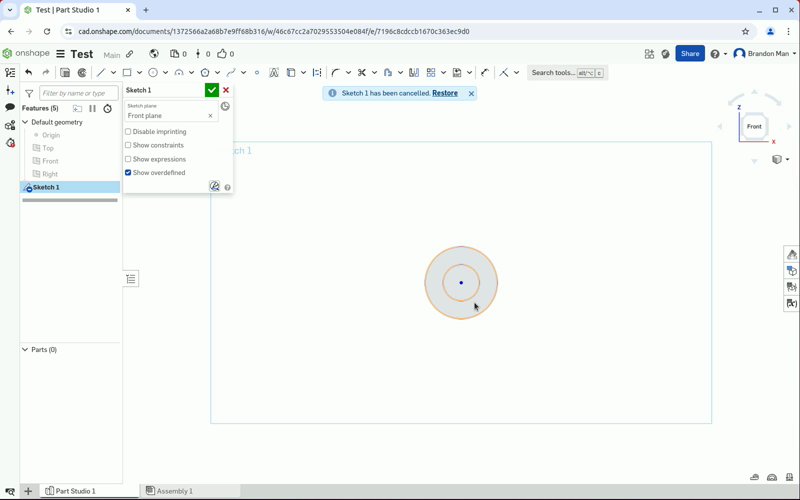
click(474, 302)
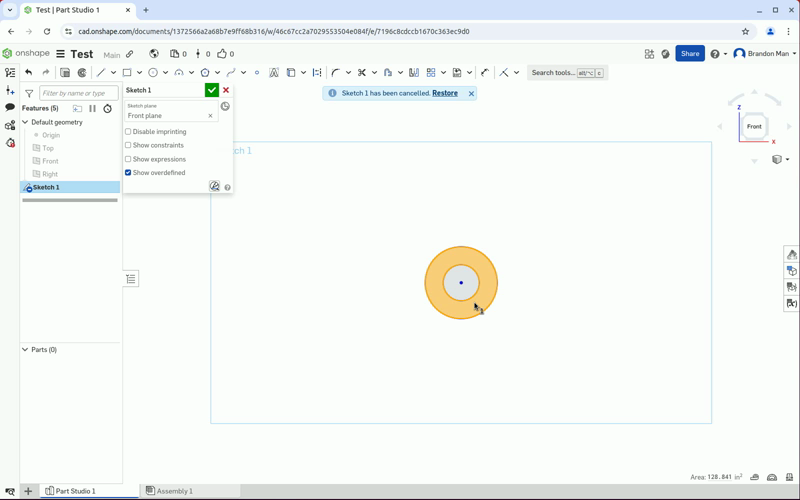
mouse_move(73, 352)
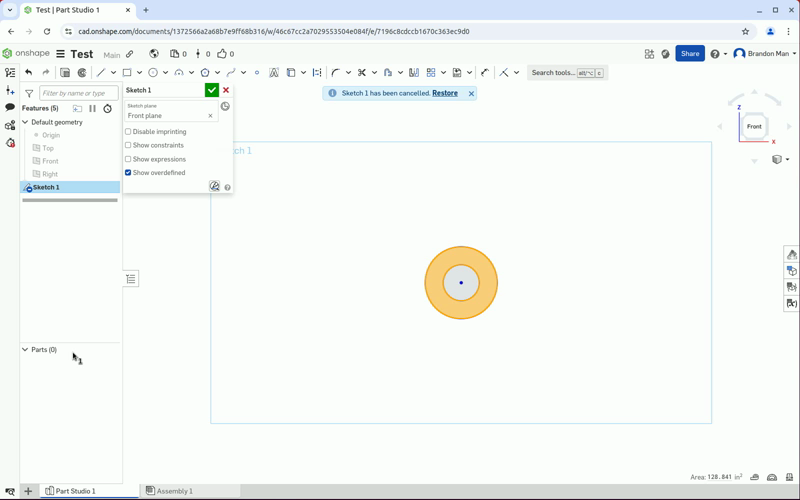
key(shift+y)
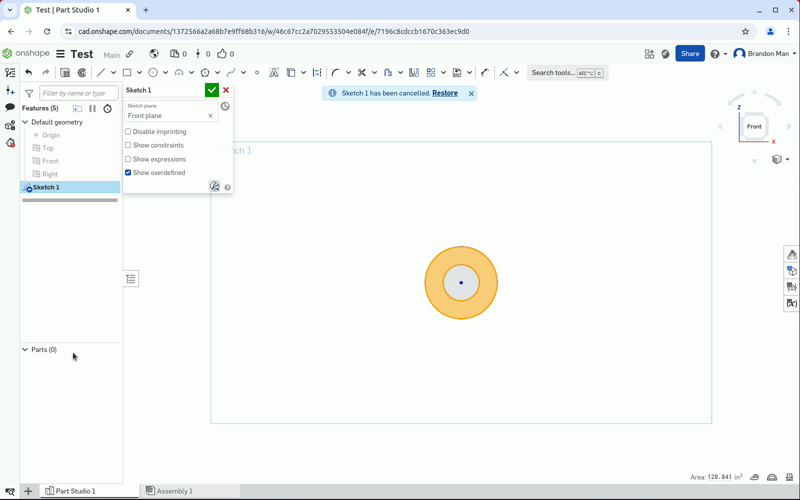
key(shift+e)
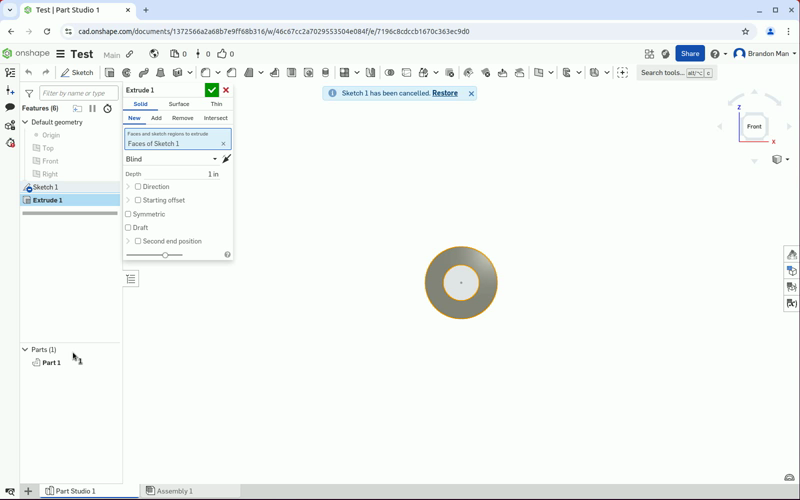
mouse_move(143, 106)
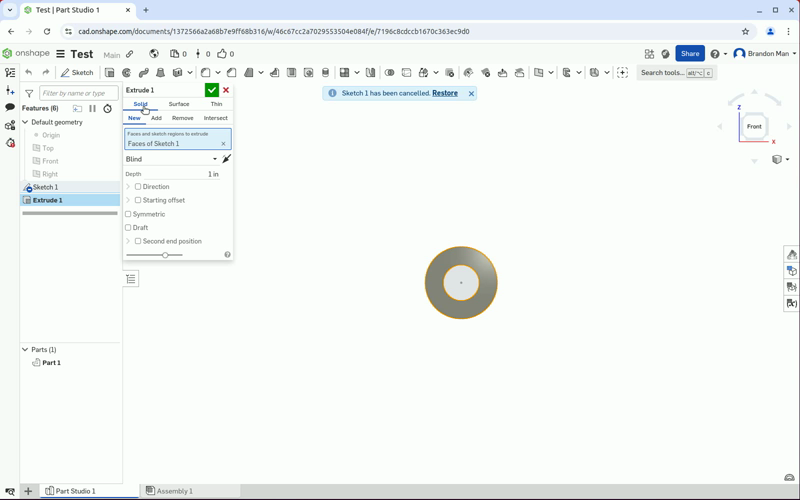
click(143, 106)
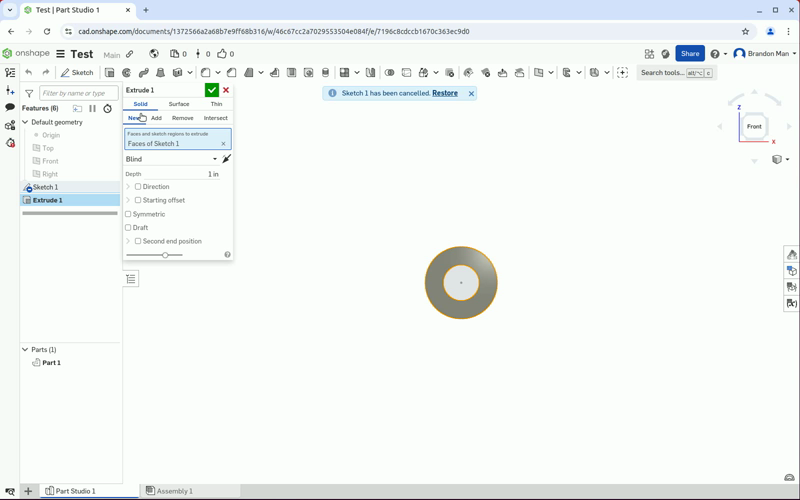
mouse_move(137, 120)
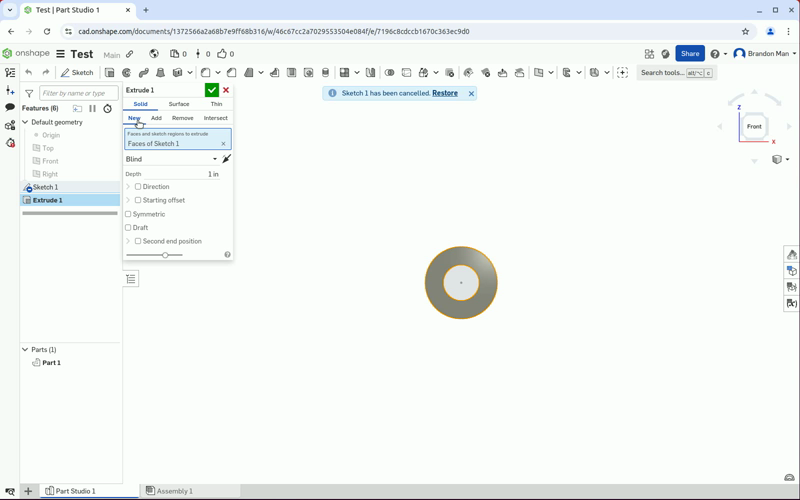
click(137, 120)
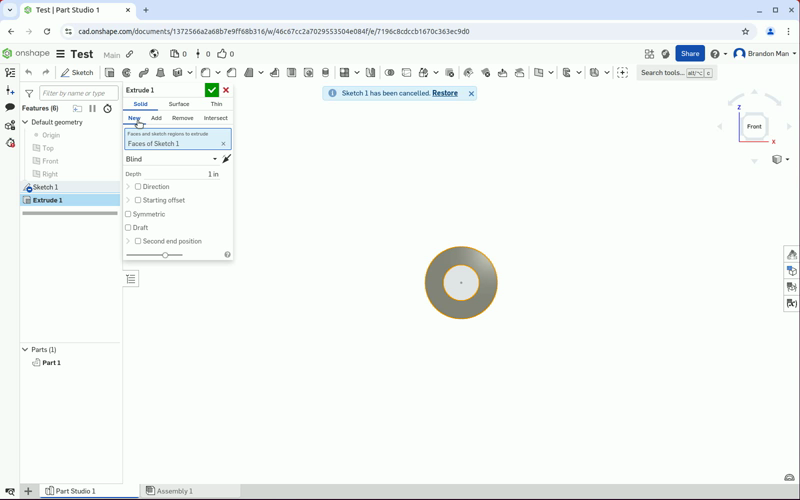
key(tab, 4)
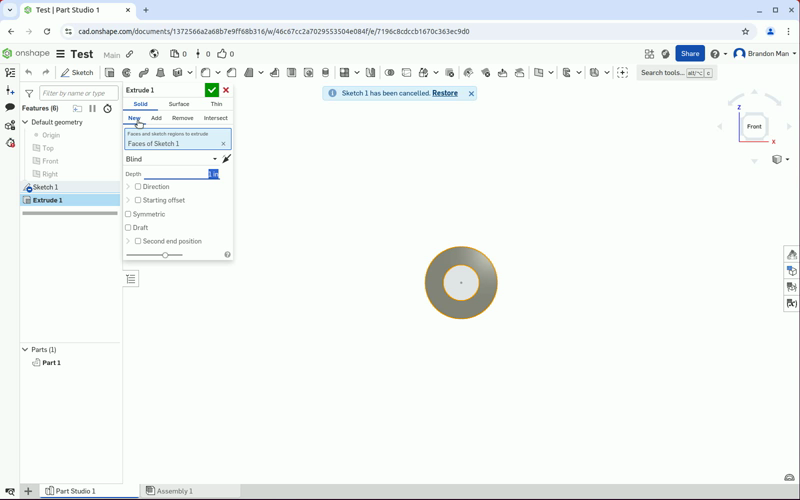
text(3.611)
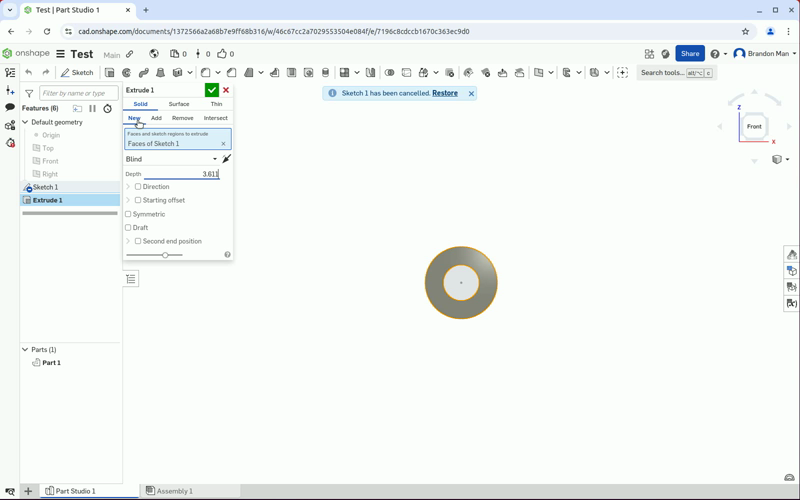
key(enter)
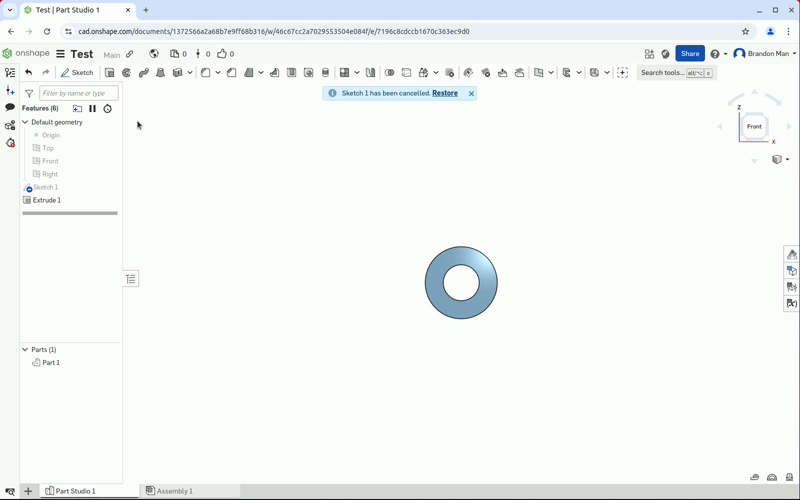
key(shift+h)
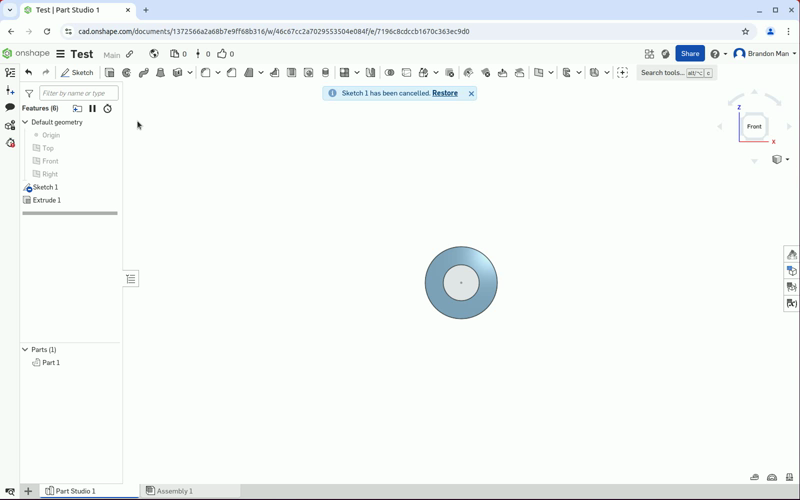
key(shift+h)
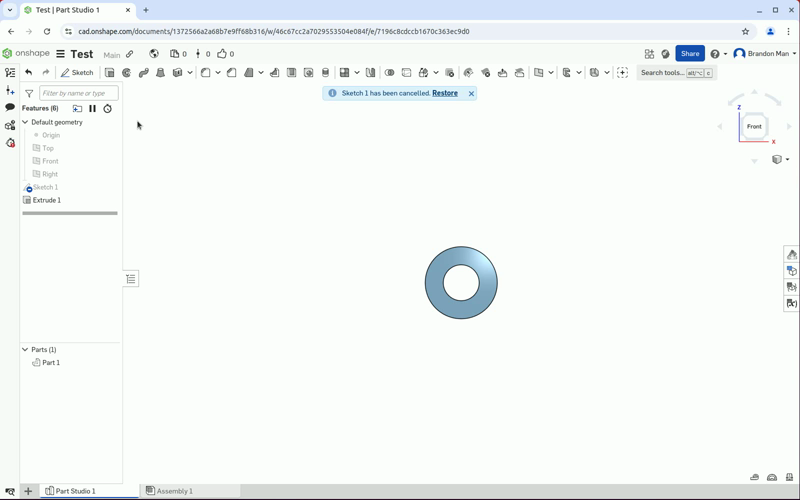
mouse_move(73, 189)
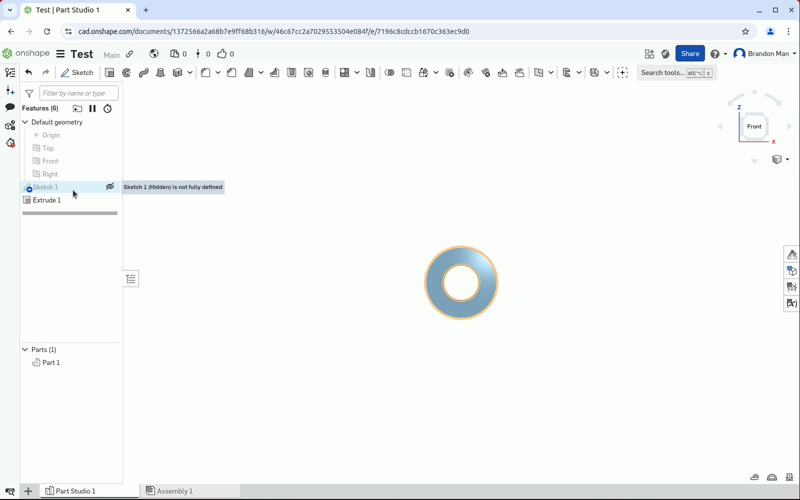
click(73, 189)
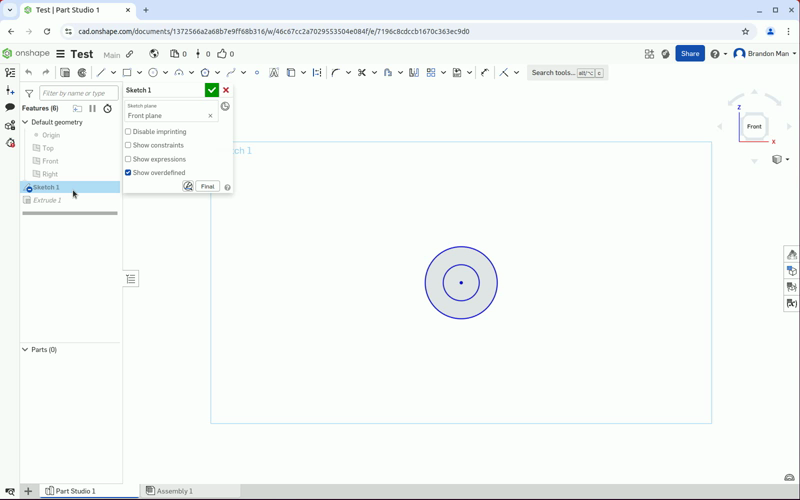
mouse_move(229, 92)
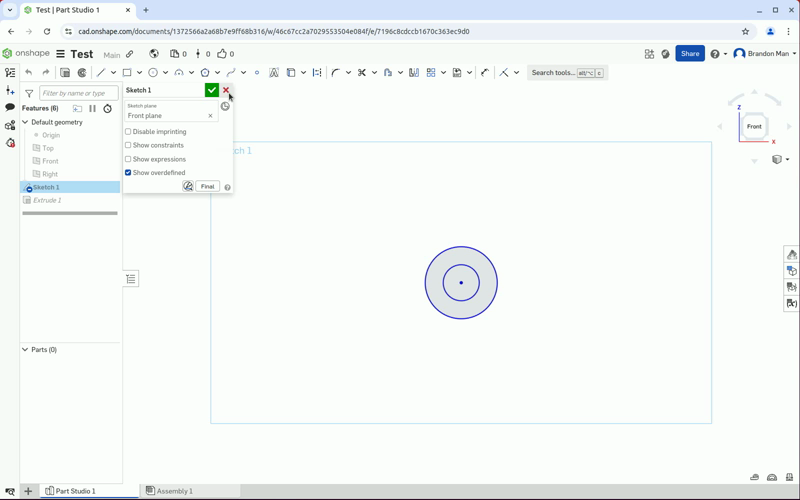
click(229, 92)
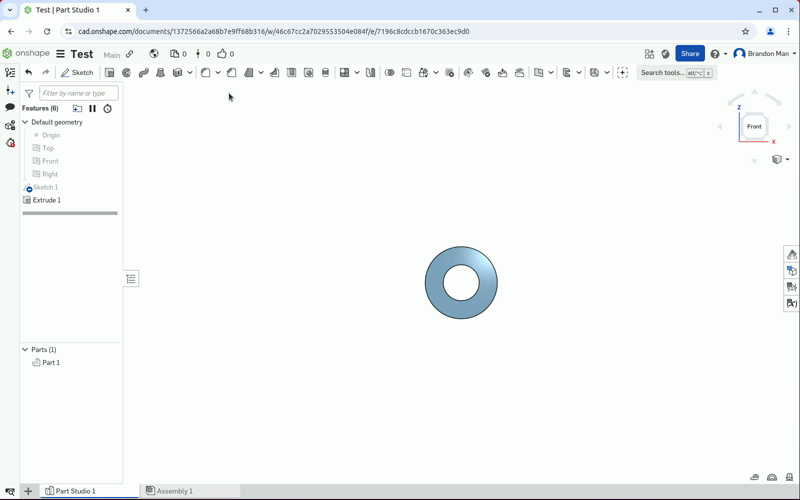
mouse_move(541, 75)
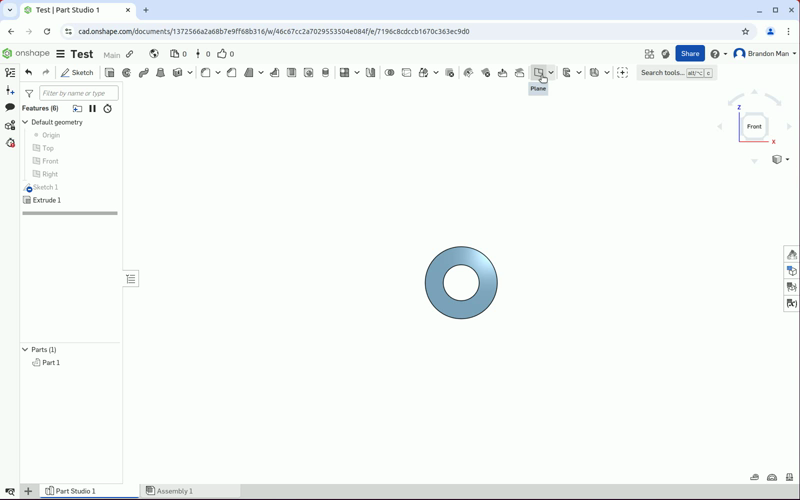
click(541, 75)
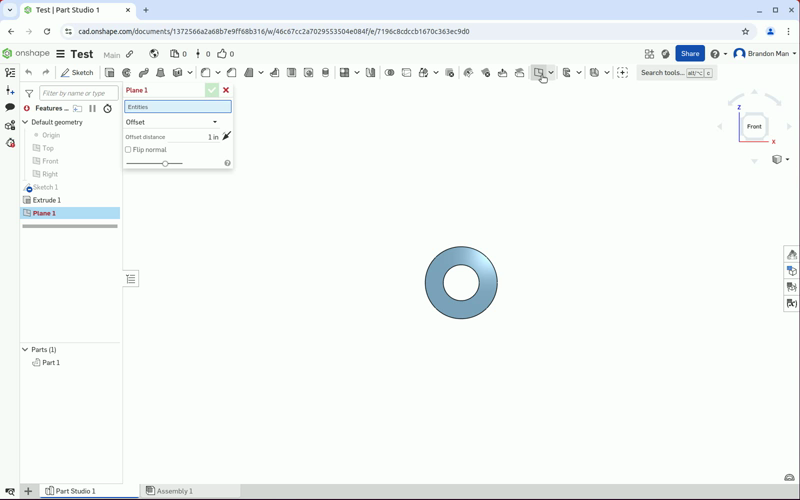
mouse_move(73, 163)
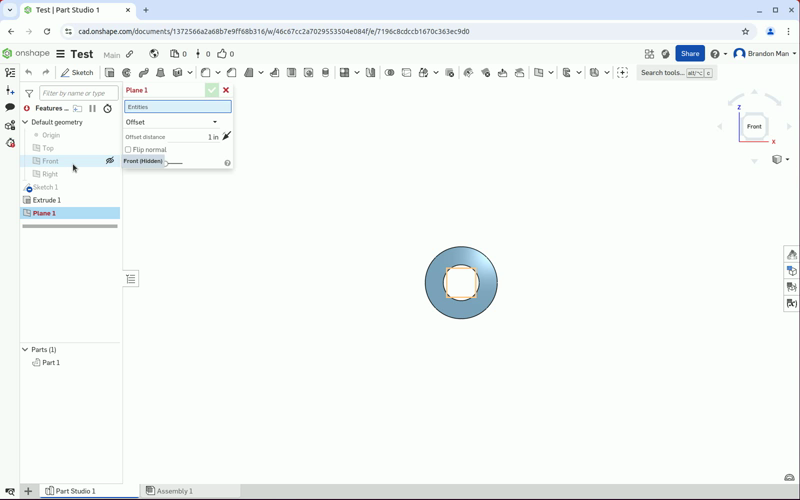
click(73, 163)
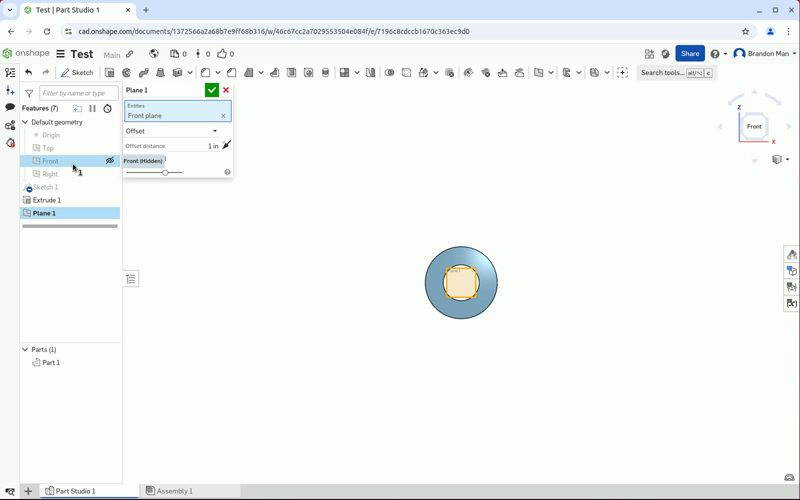
key(tab, 2)
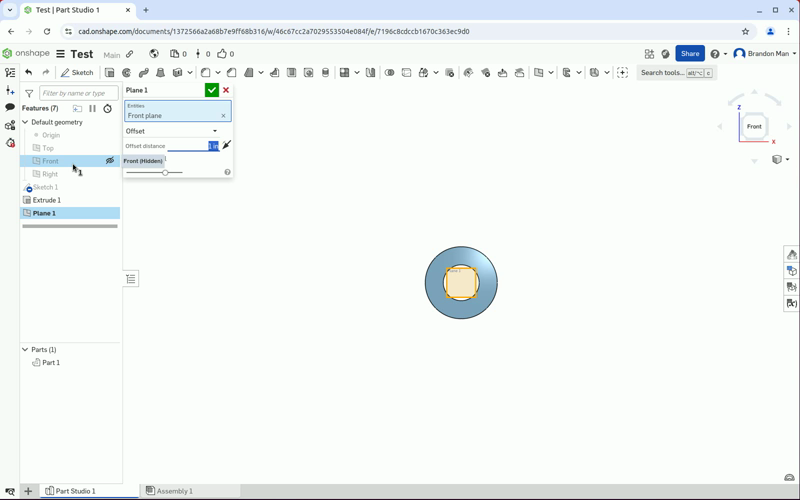
text(3.605)
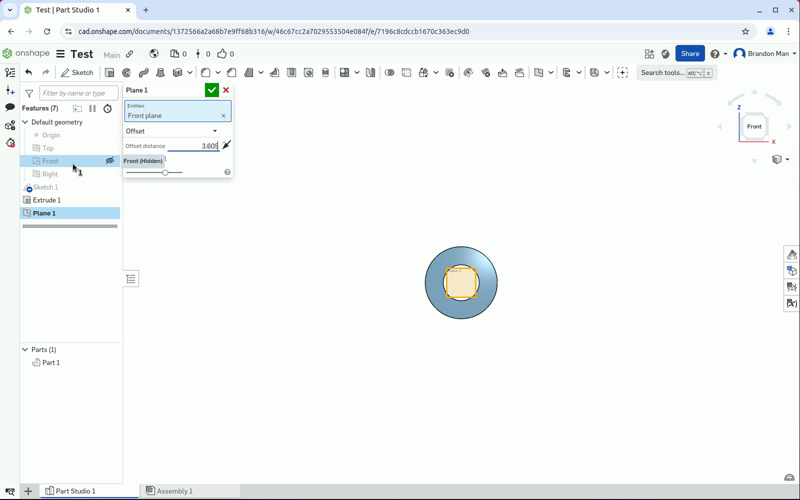
key(enter, 2)
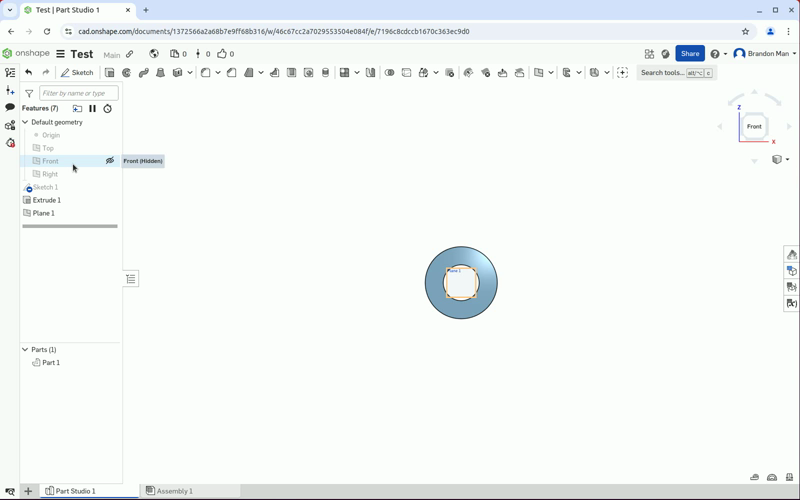
key(shift+s)
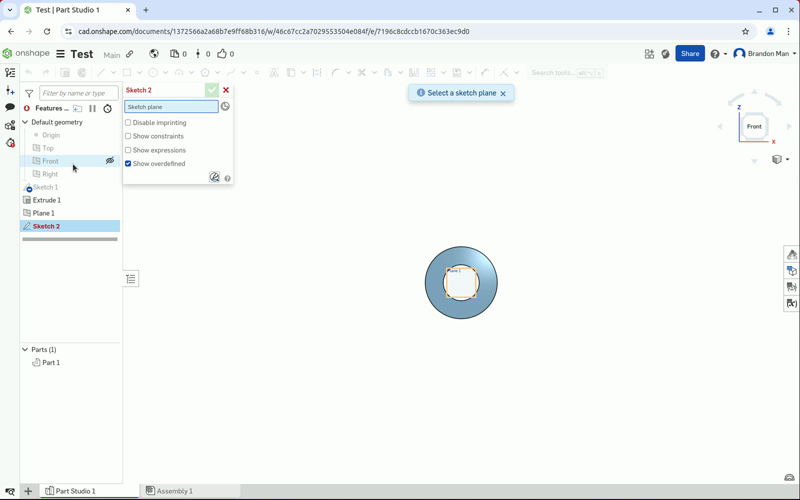
mouse_move(73, 215)
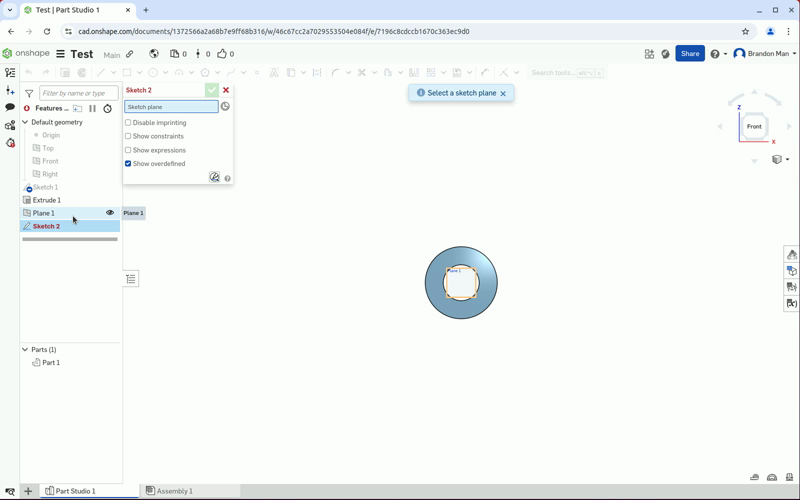
click(73, 215)
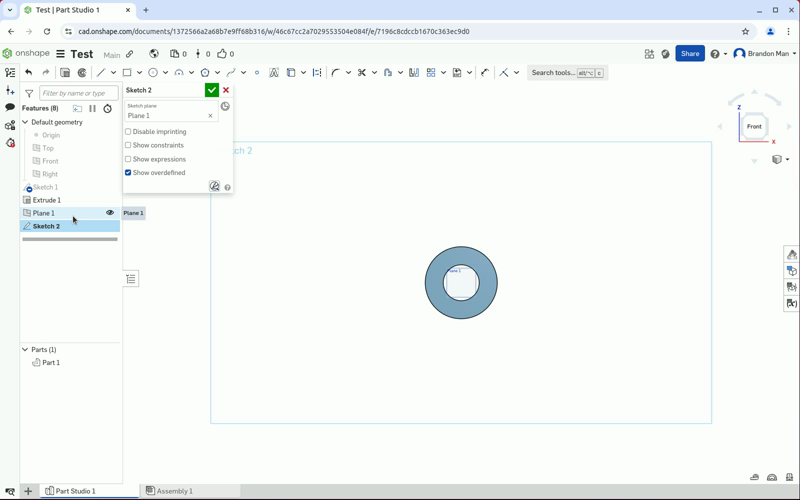
mouse_move(73, 352)
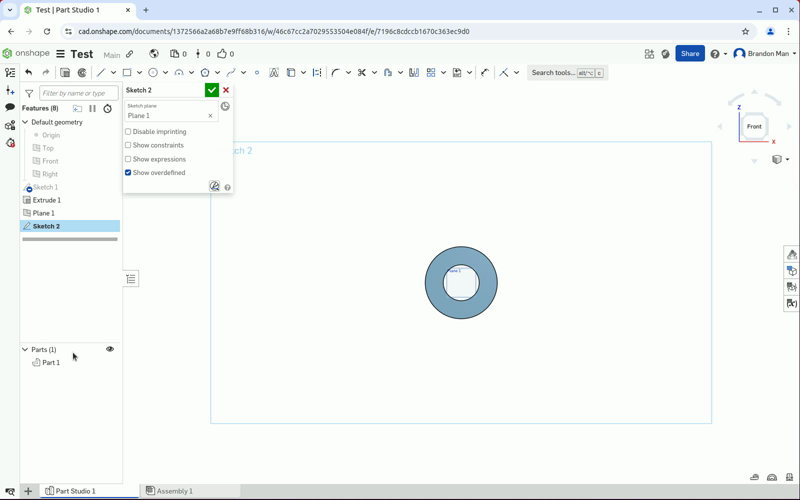
key(y)
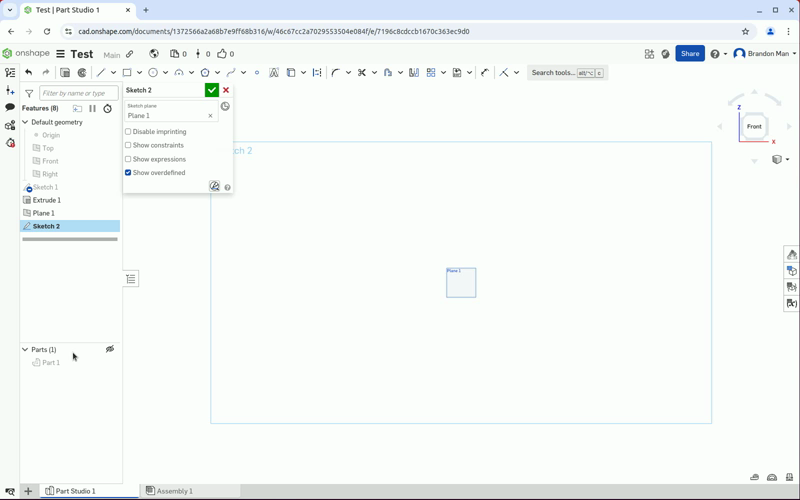
key(c)
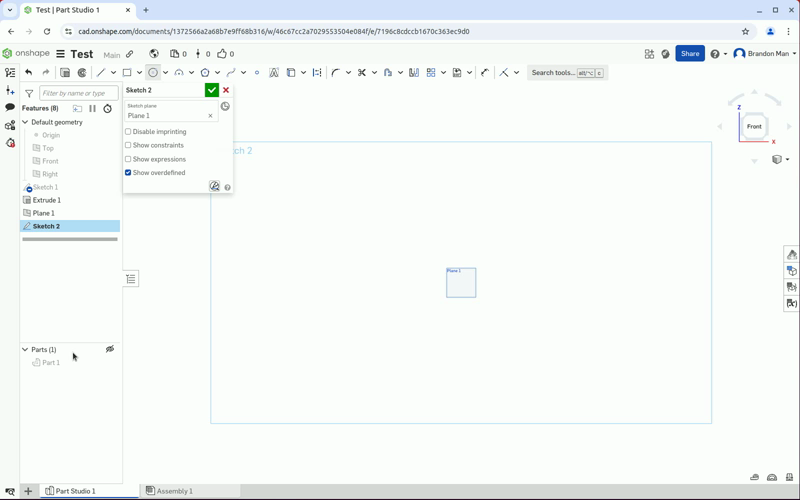
key_down(shift)
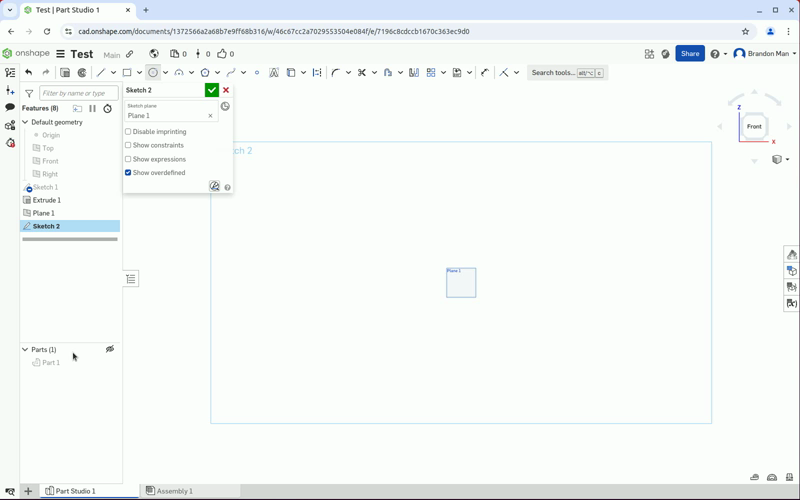
mouse_move(460, 282)
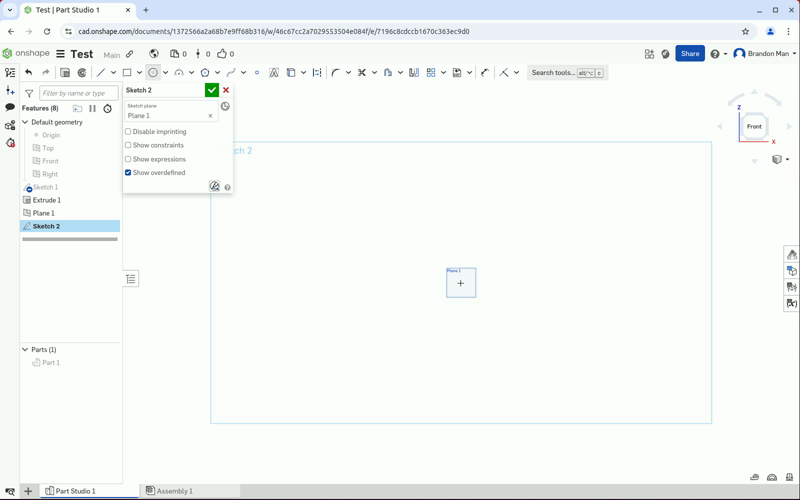
click(460, 282)
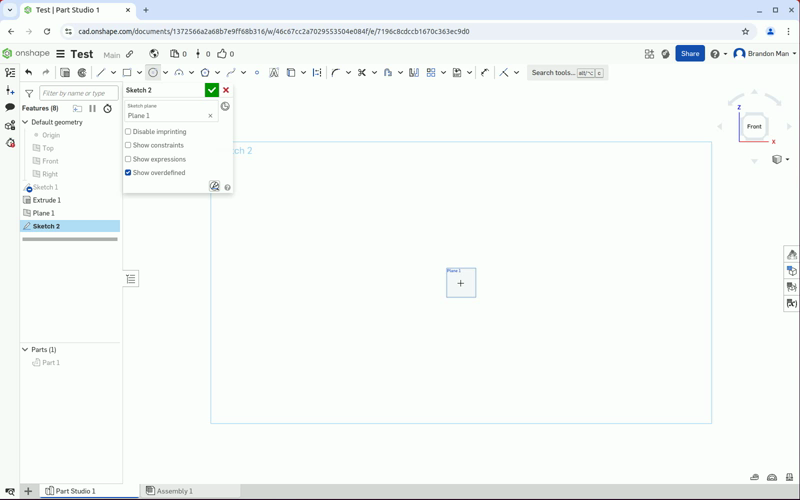
key_up(shift)
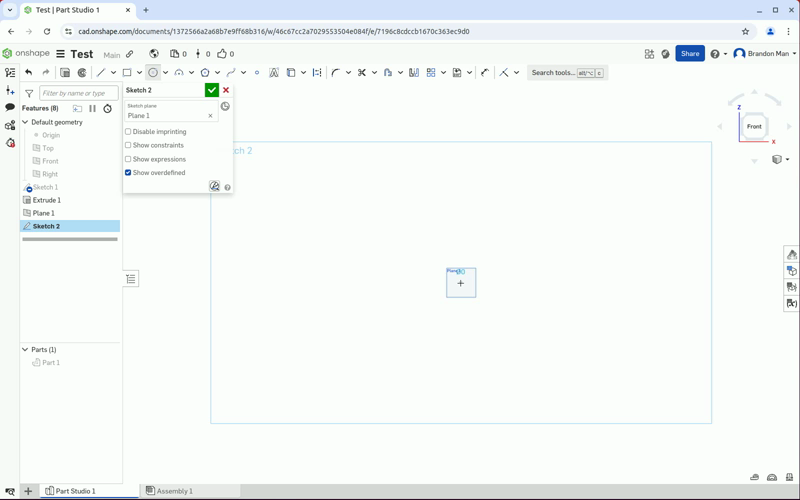
mouse_move(492, 282)
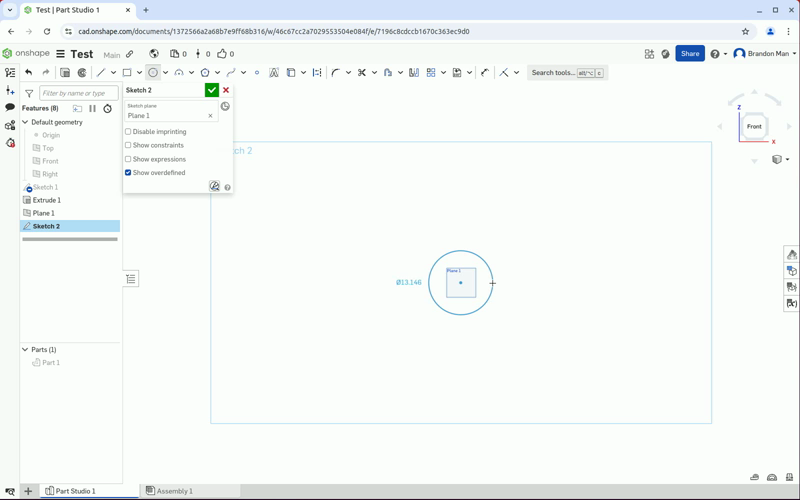
click(492, 282)
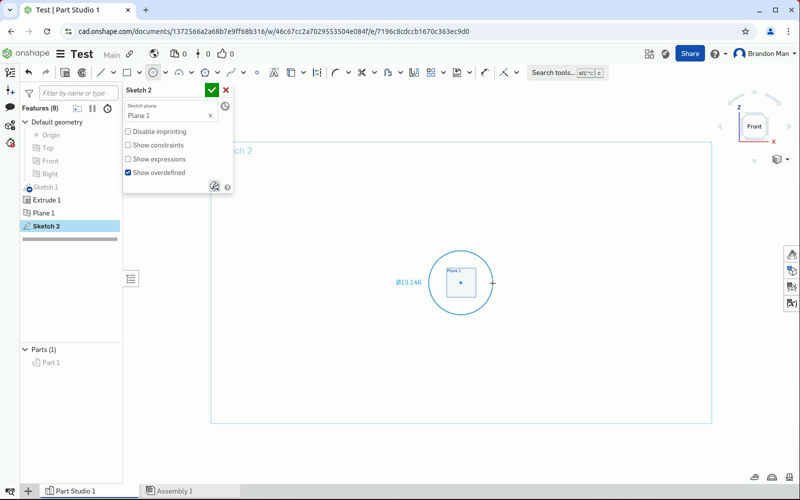
key(esc)
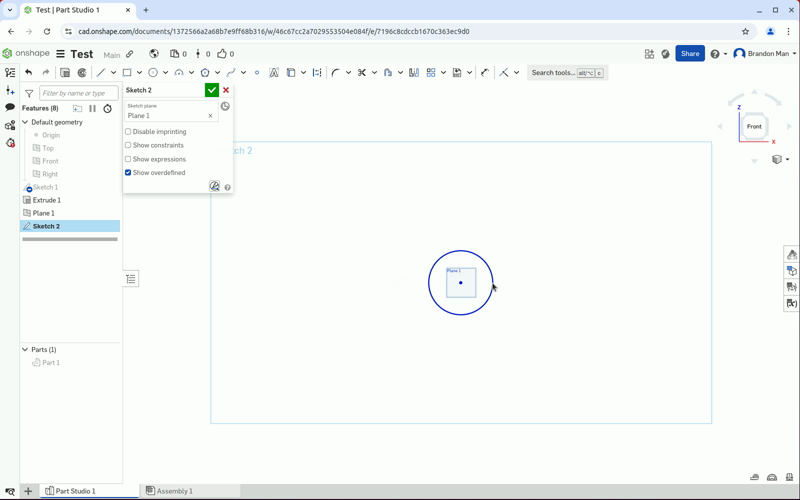
key(c)
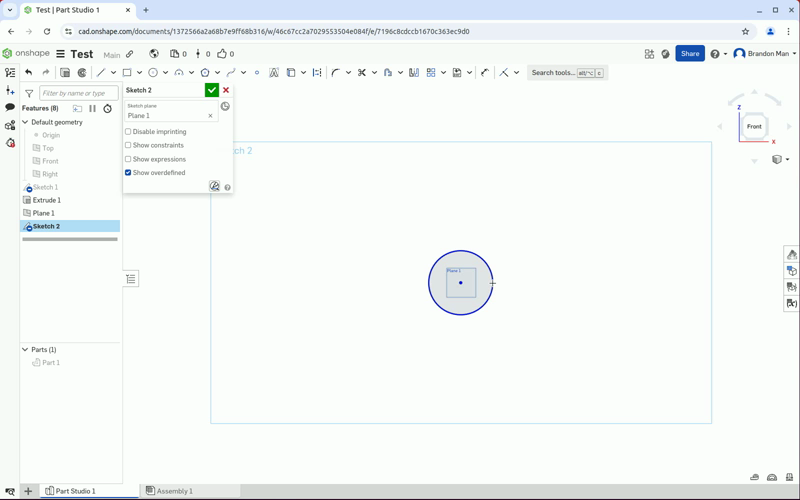
key_down(shift)
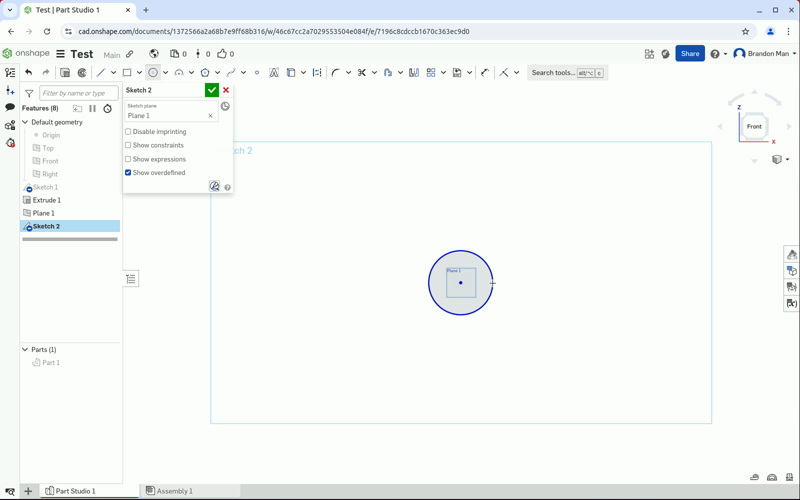
mouse_move(460, 282)
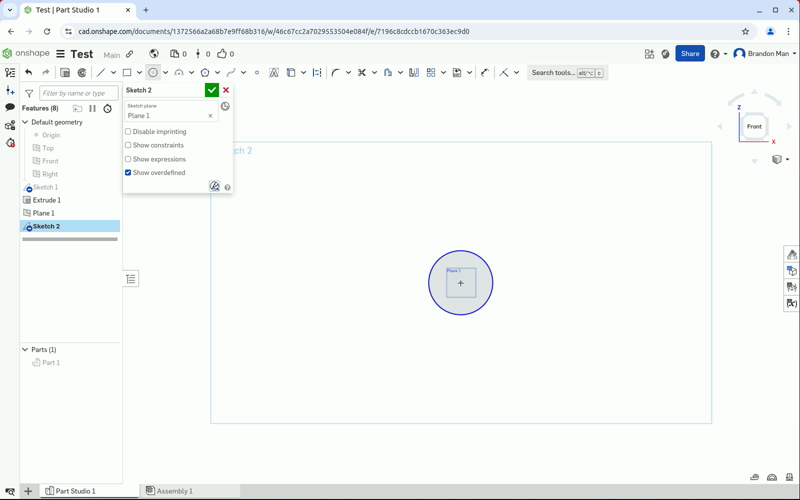
click(460, 282)
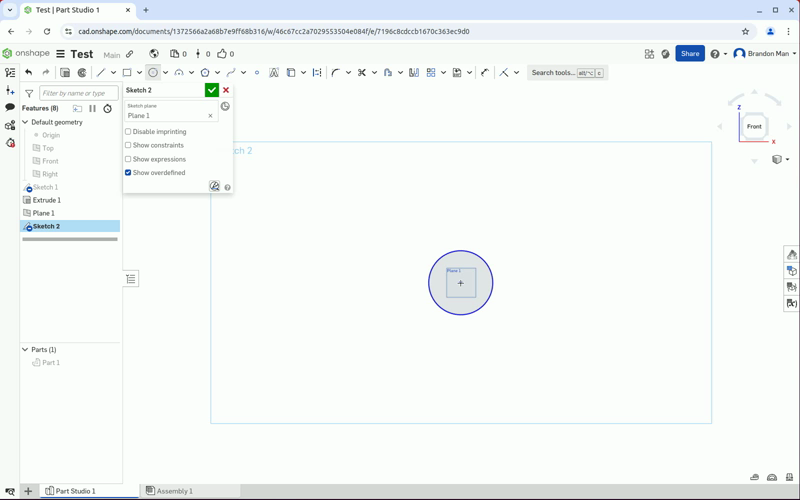
key_up(shift)
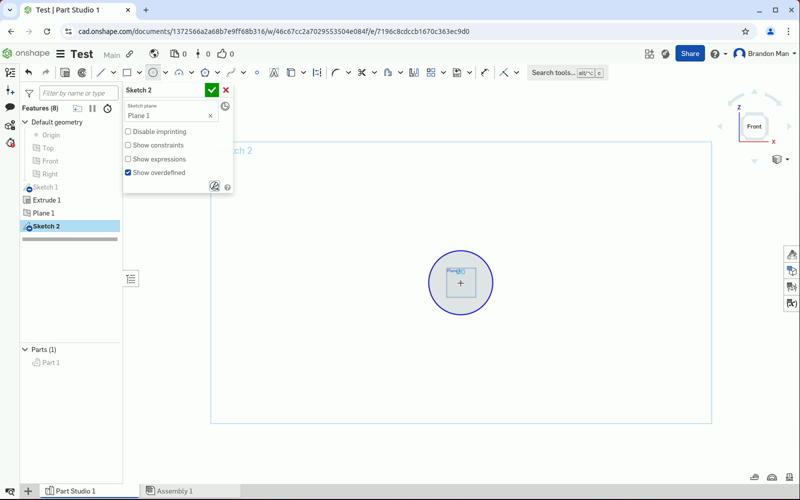
mouse_move(478, 282)
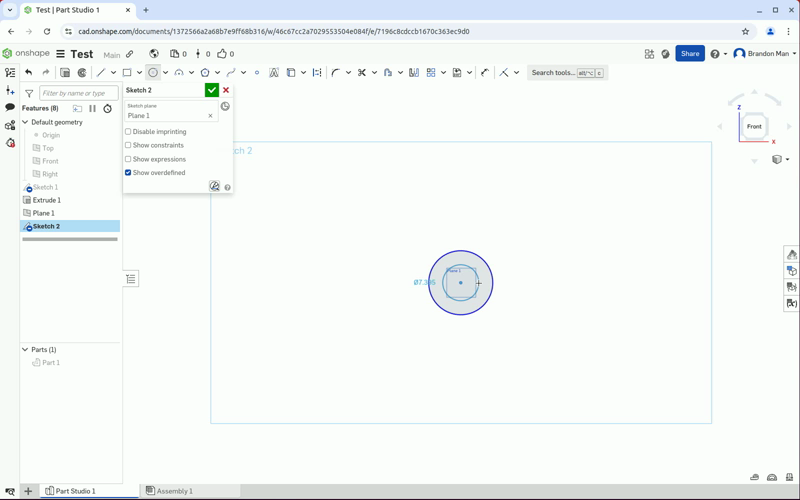
click(478, 282)
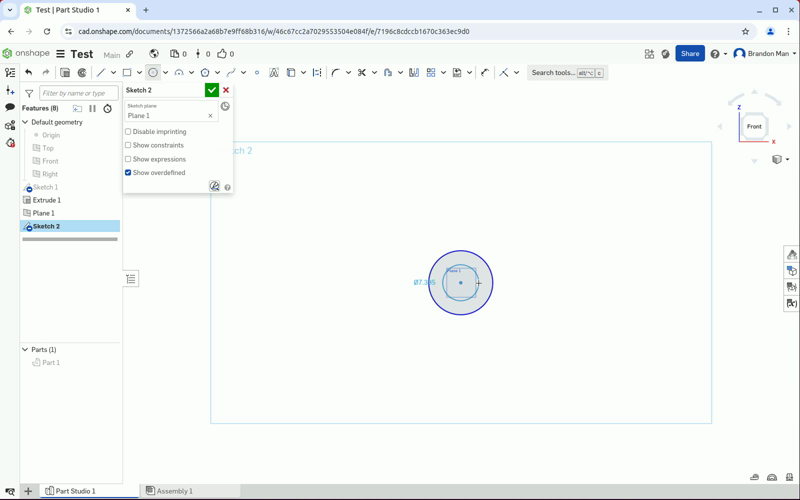
key(esc)
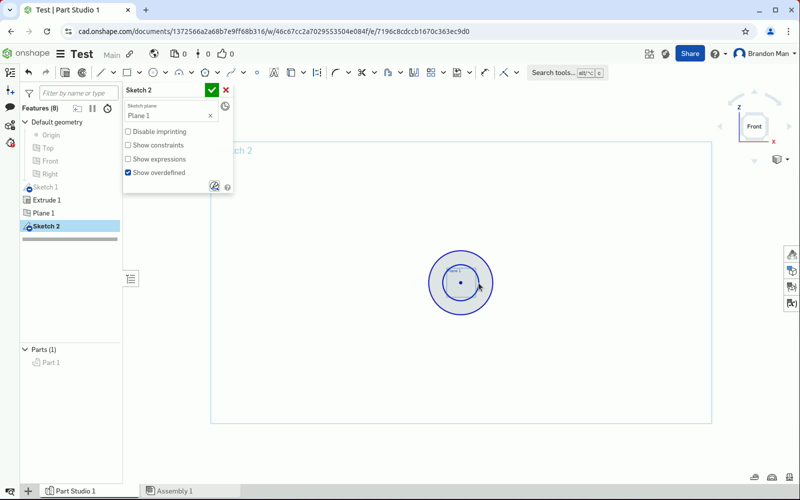
mouse_move(463, 262)
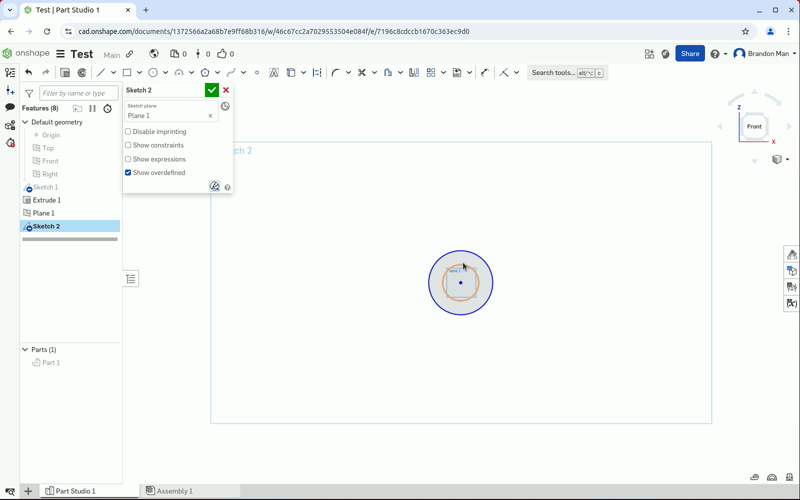
click(463, 262)
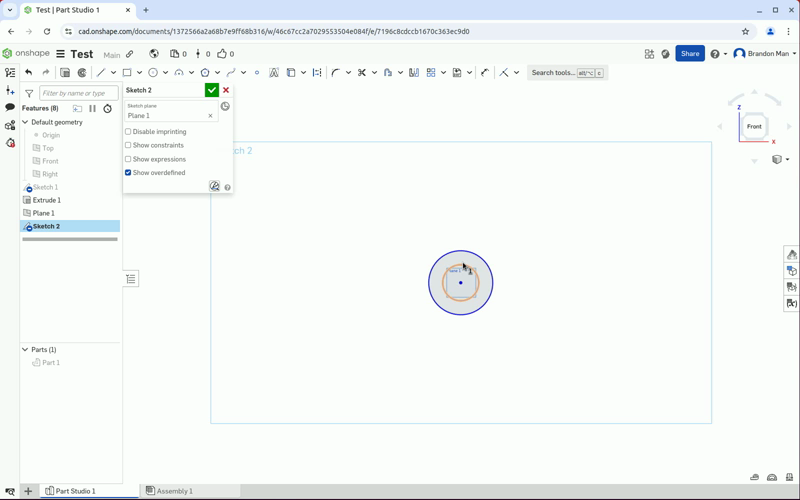
mouse_move(73, 352)
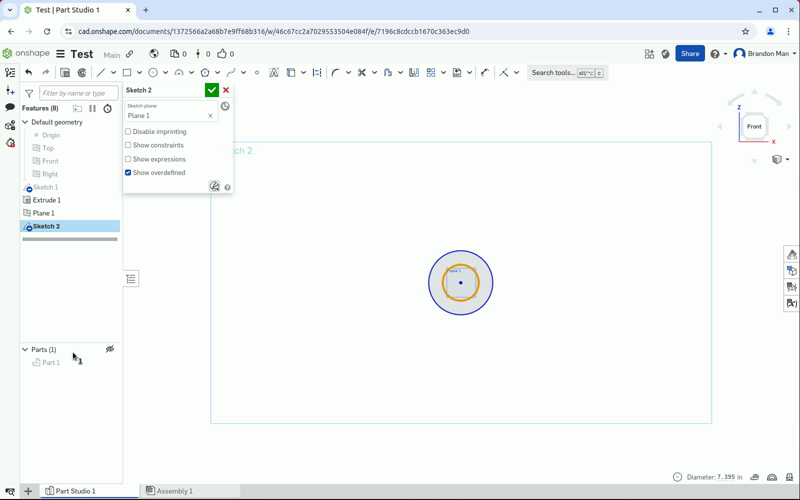
key(shift+y)
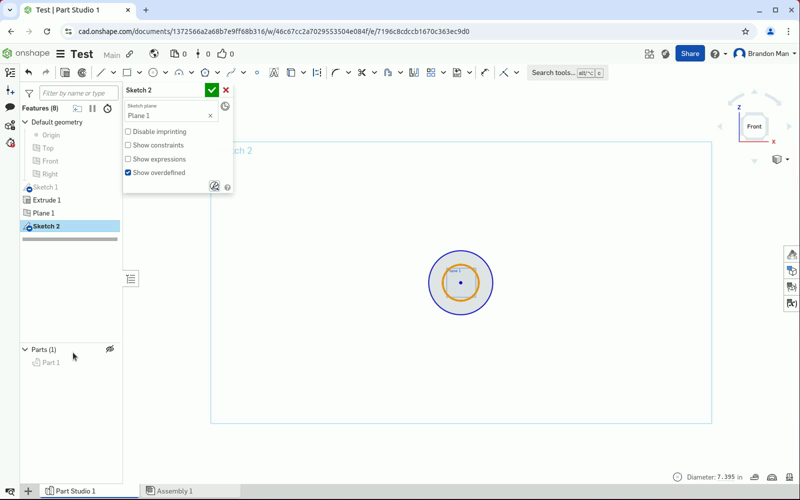
key(shift+e)
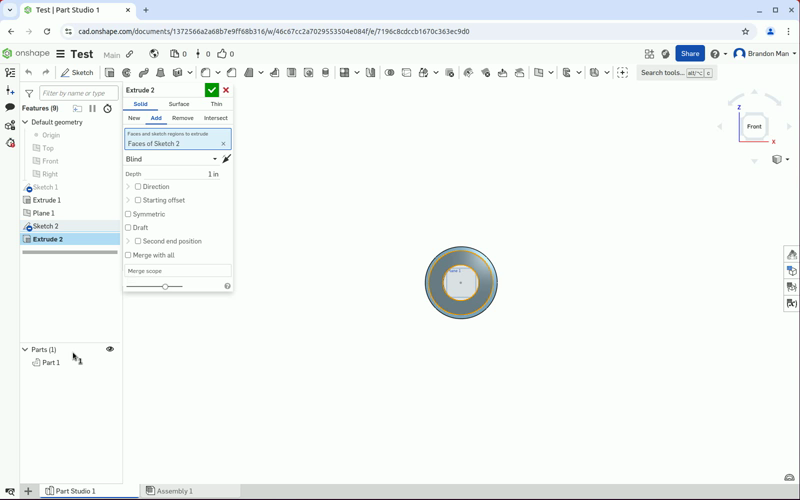
mouse_move(143, 106)
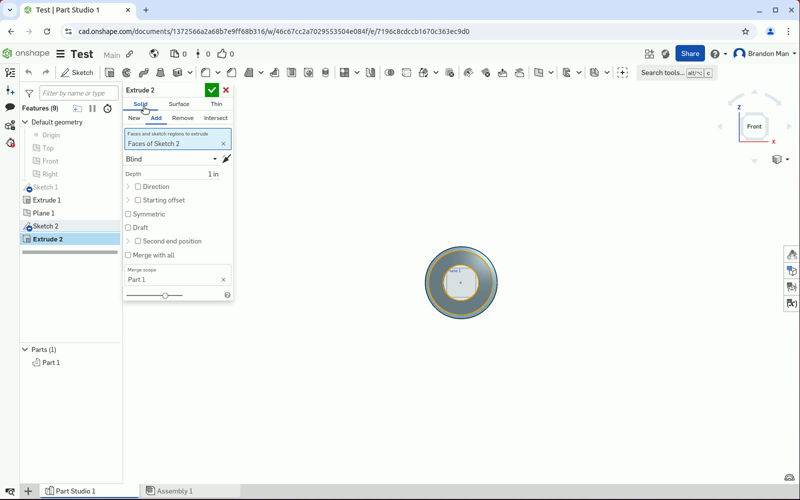
click(143, 106)
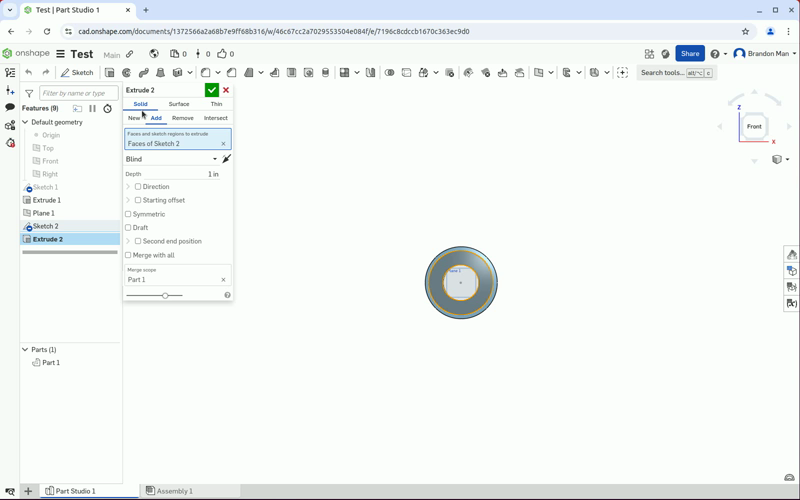
mouse_move(137, 120)
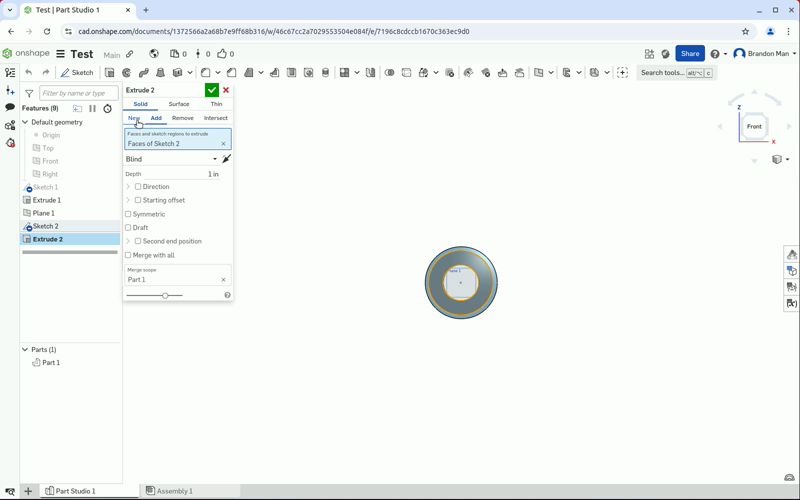
click(137, 120)
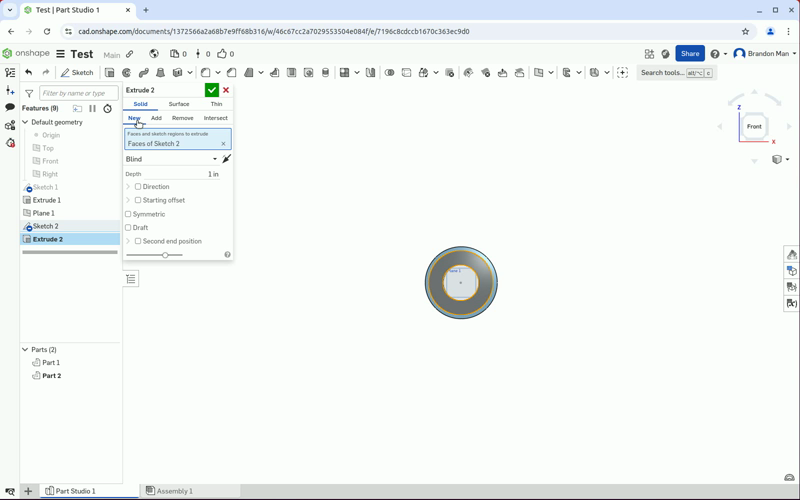
key(tab, 4)
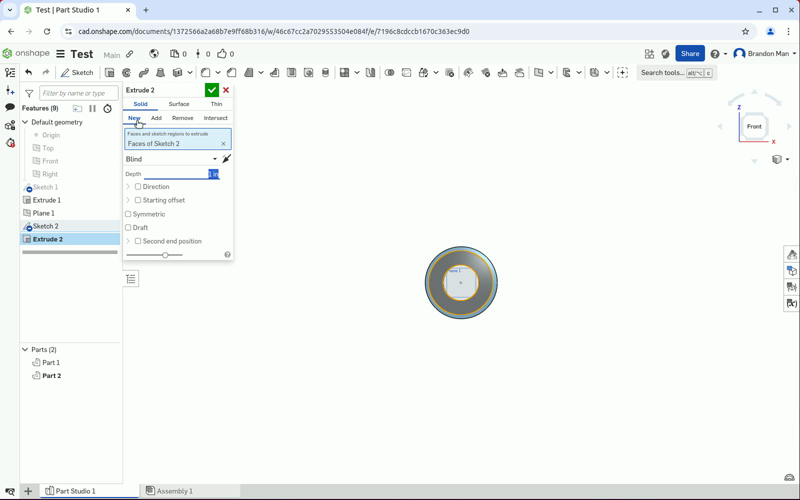
text(1.204)
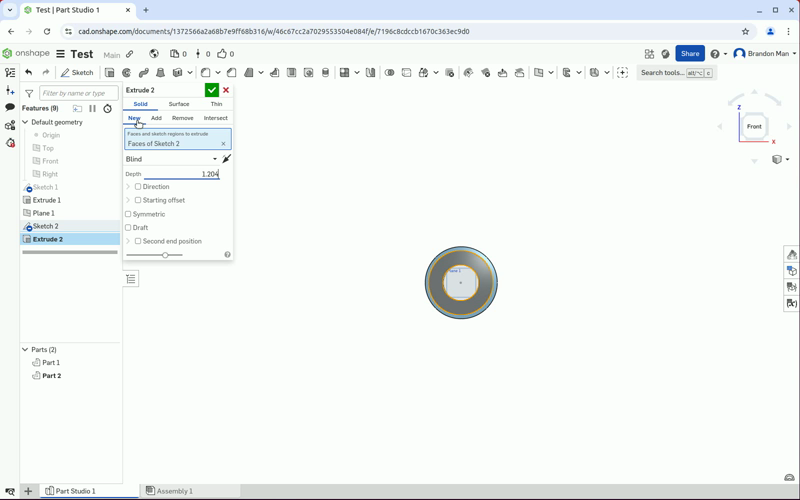
key(enter)
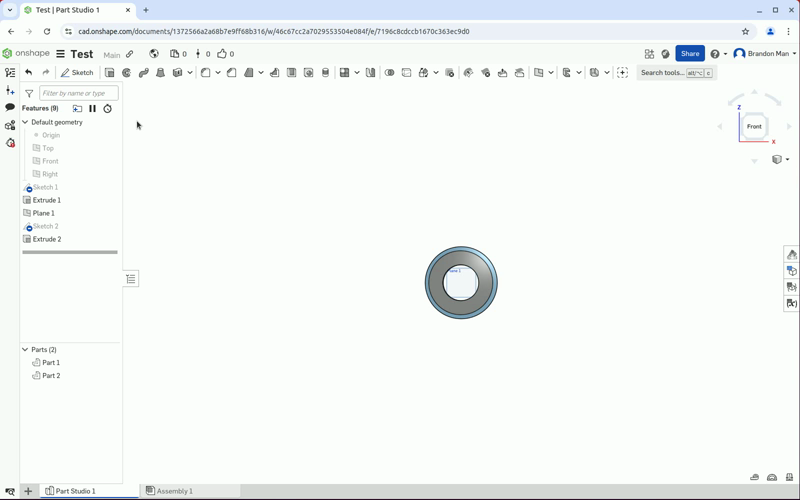
key(shift+h)
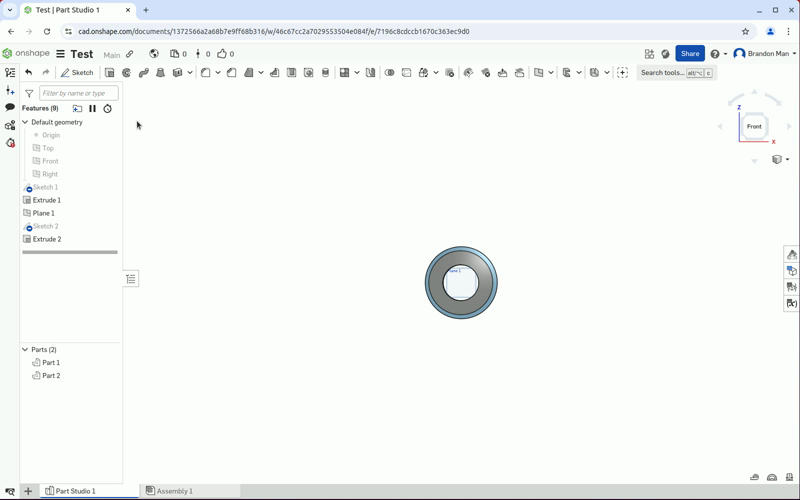
key(shift+h)
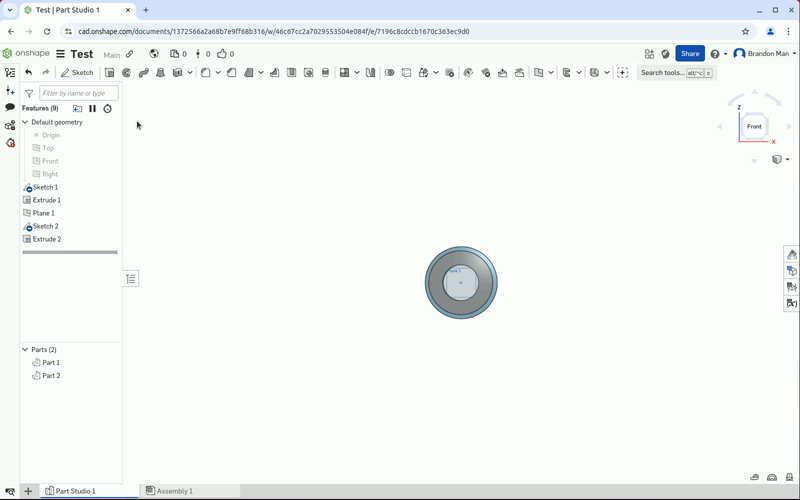
key(shift+7)
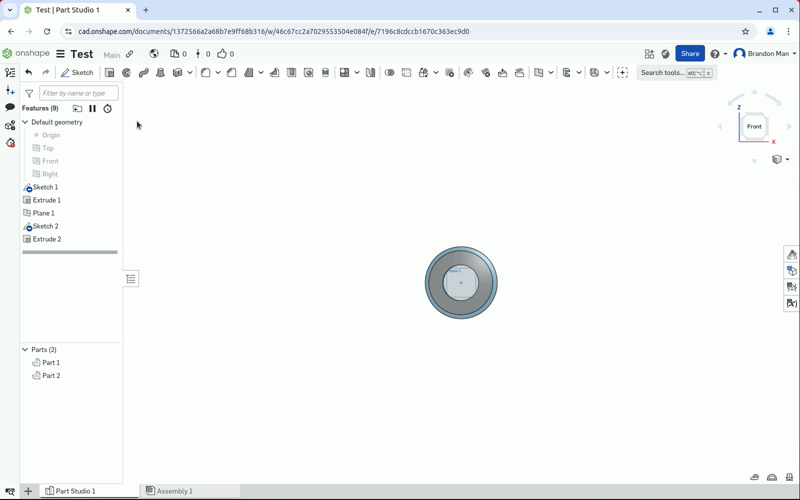
key(left, 2)
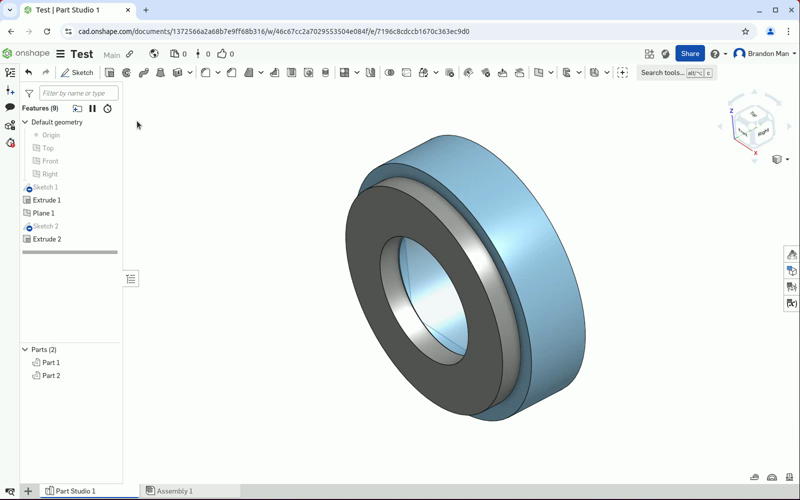
key(down, 2)
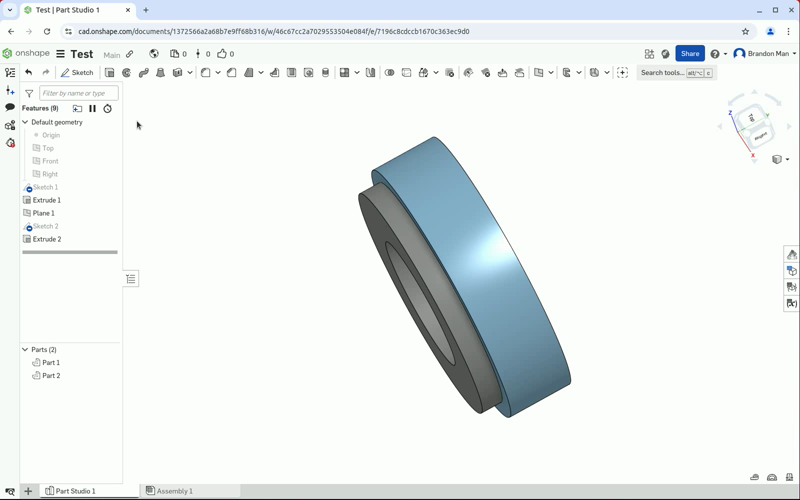
key(up, 2)
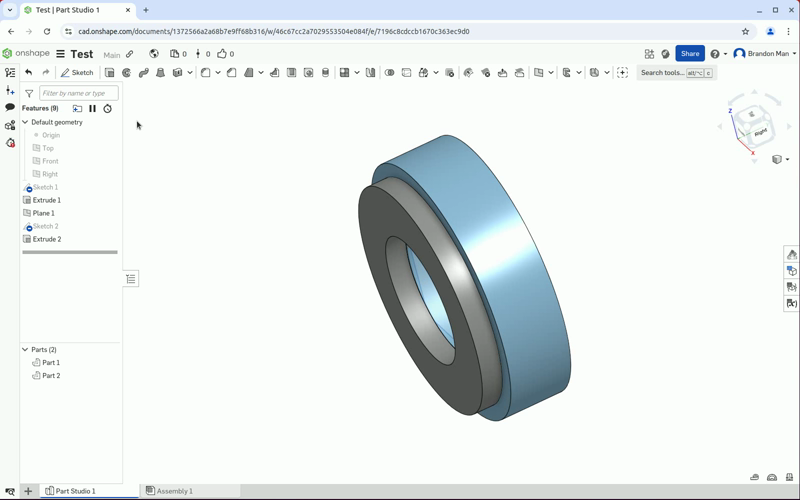
key(right, 2)
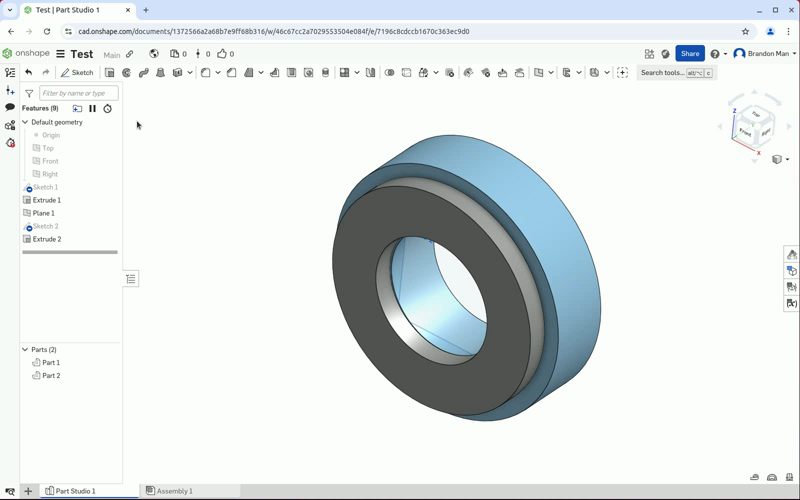
mouse_move(73, 189)
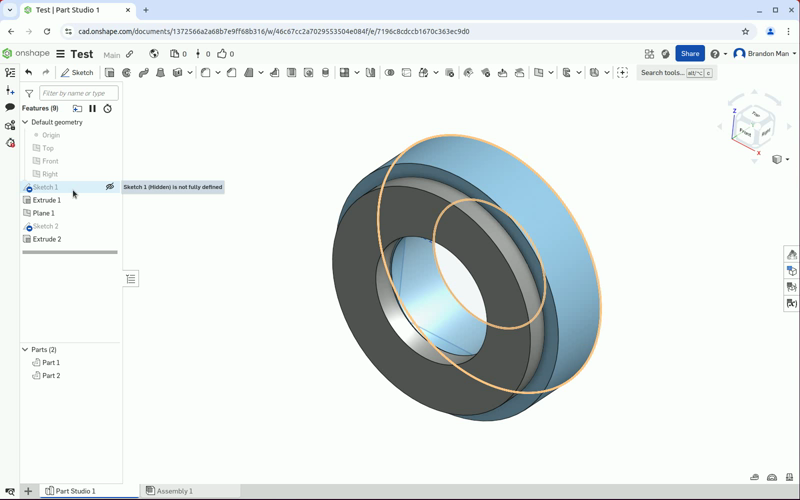
click(73, 189)